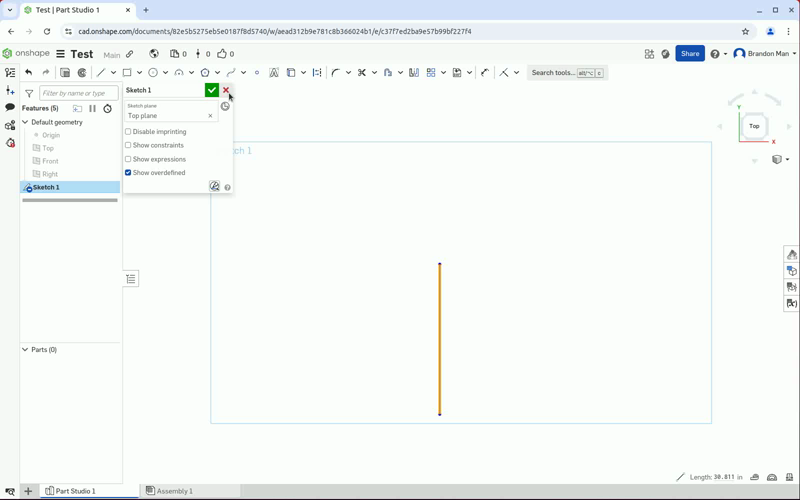
key(shift+h)
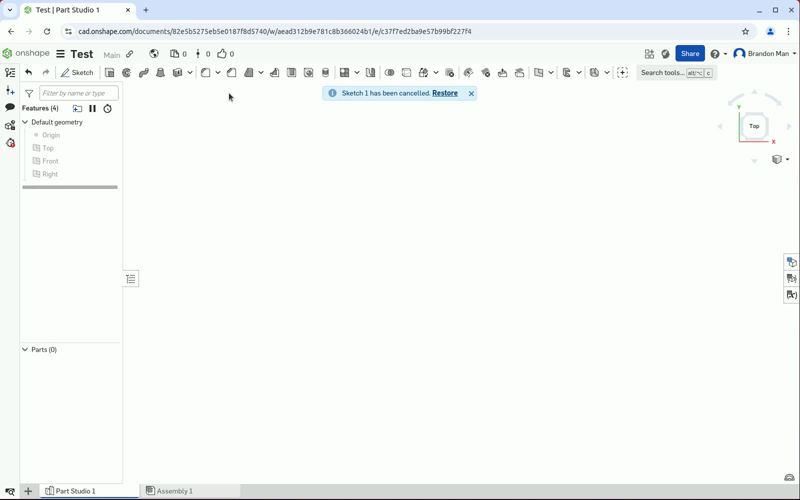
mouse_move(73, 352)
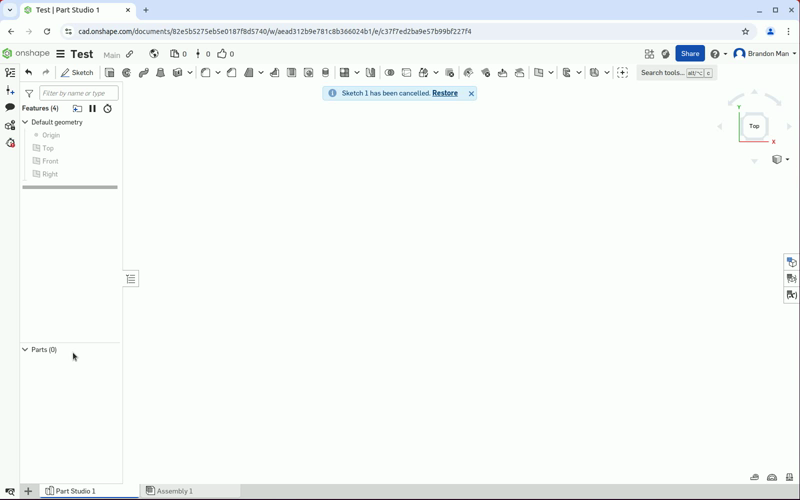
key(y)
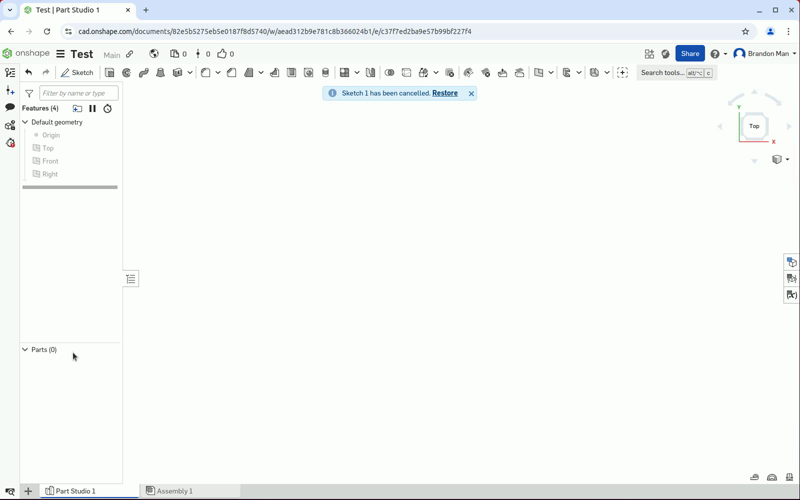
key(shift+p)
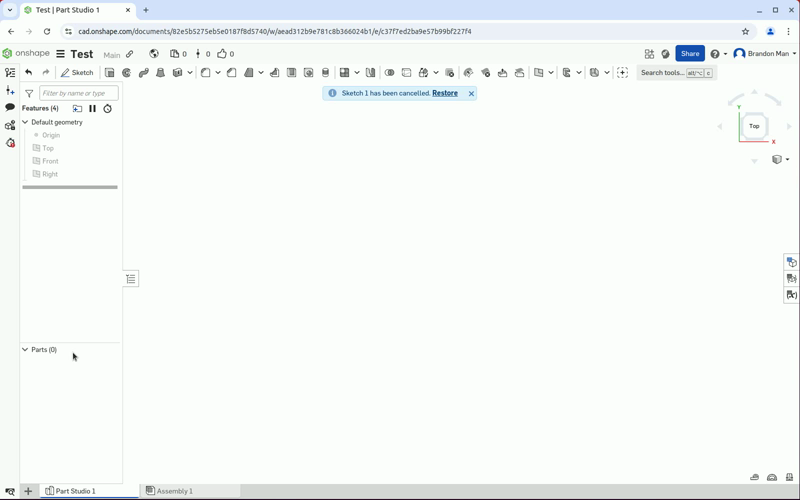
key(space)
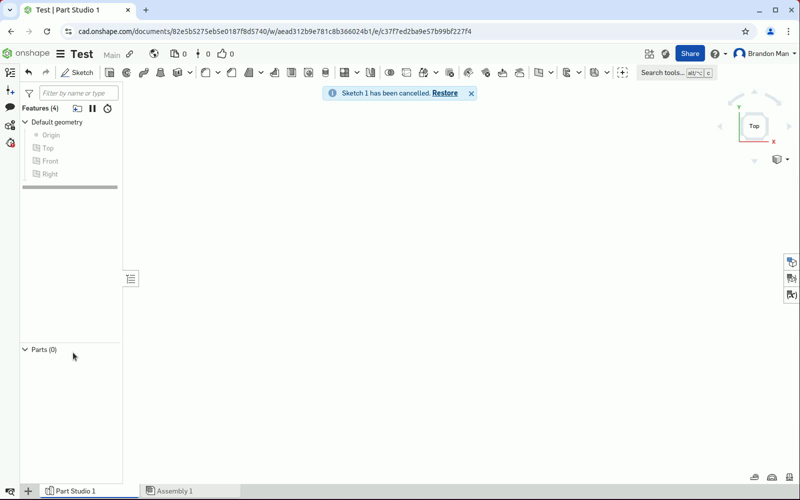
key_down(shift)
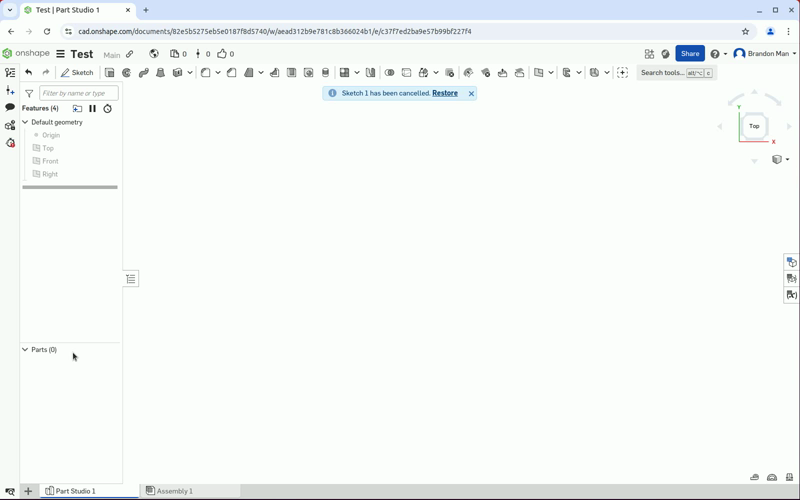
key(up)
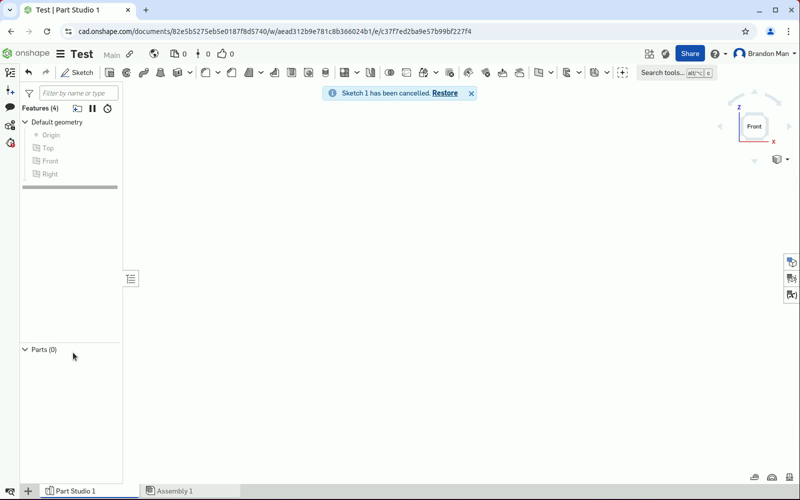
key_up(shift)
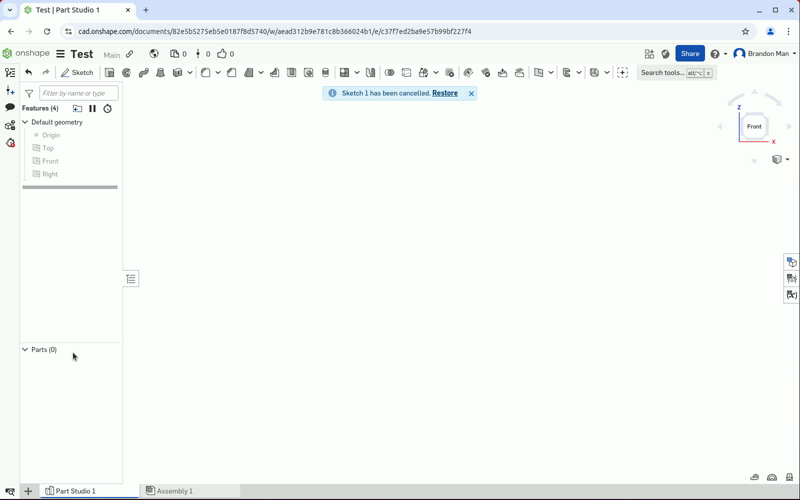
mouse_move(73, 352)
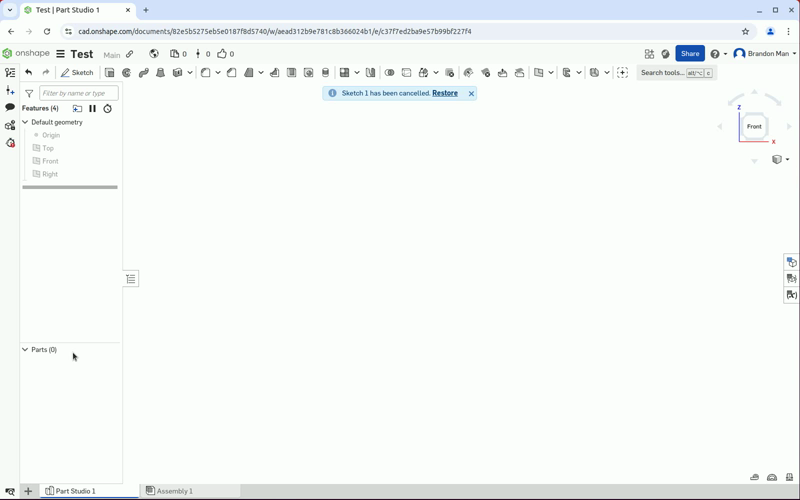
key(shift+y)
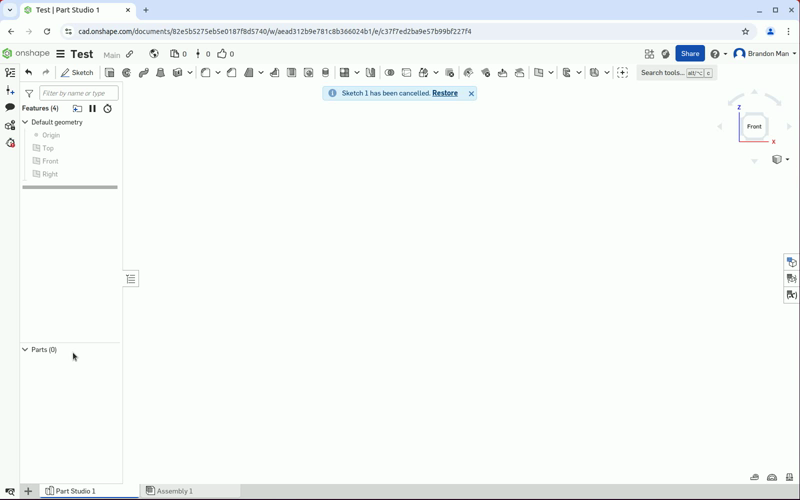
key(shift+s)
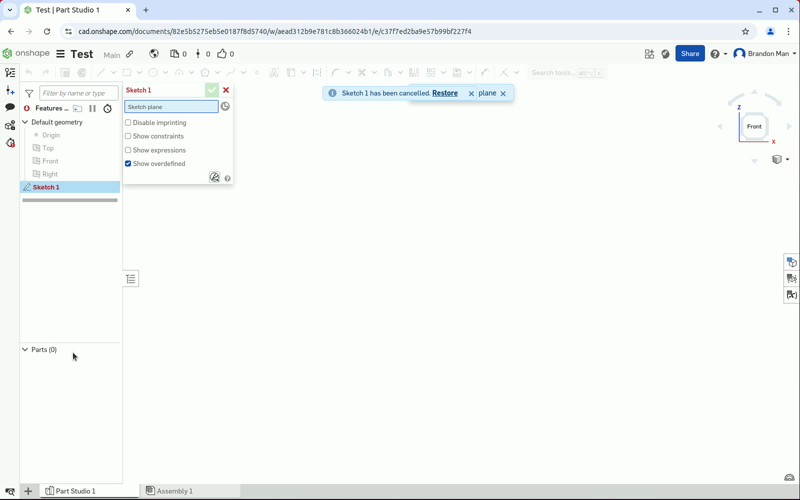
mouse_move(73, 163)
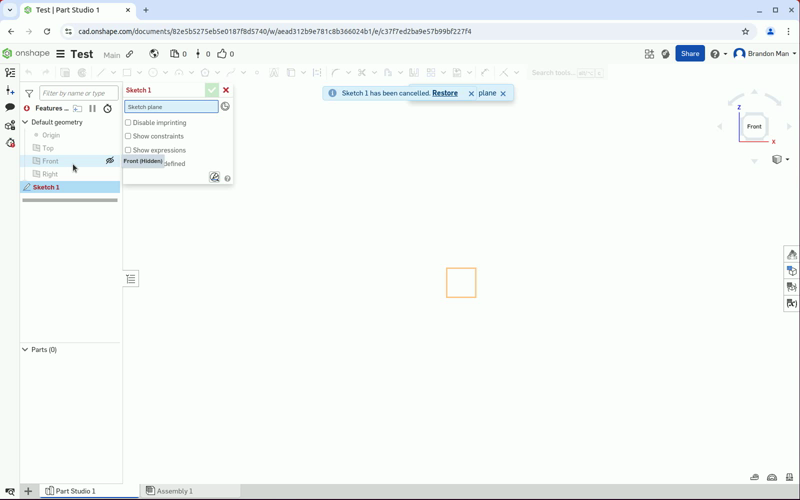
click(73, 163)
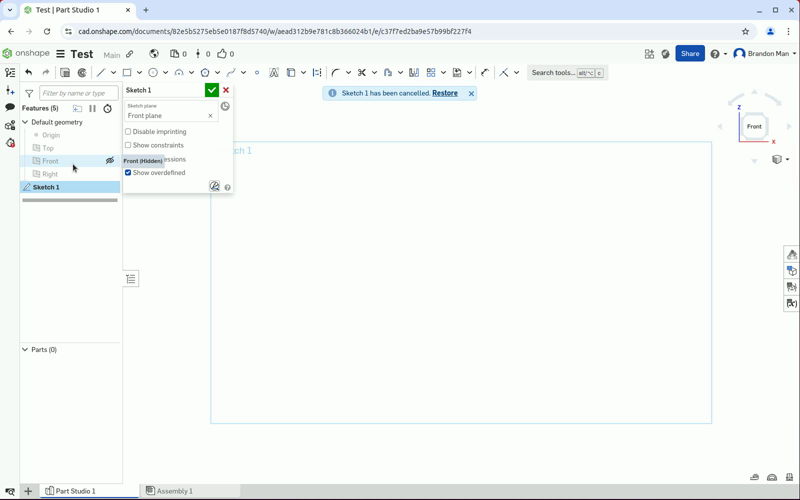
mouse_move(73, 352)
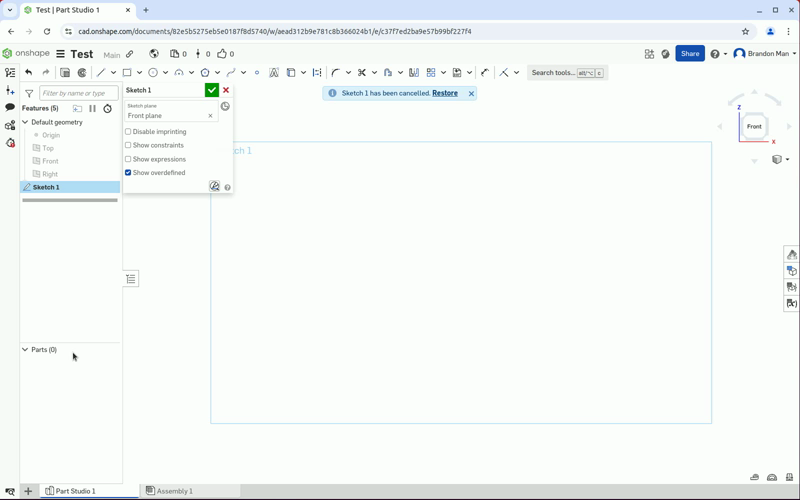
key(y)
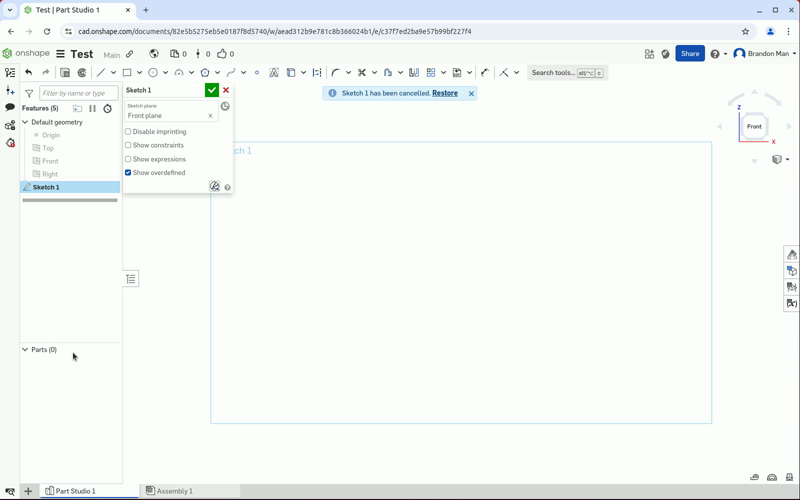
key(l)
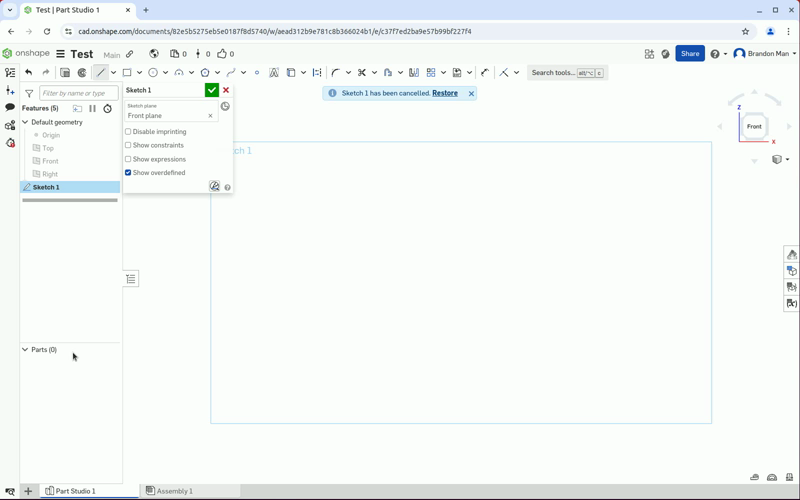
key_down(shift)
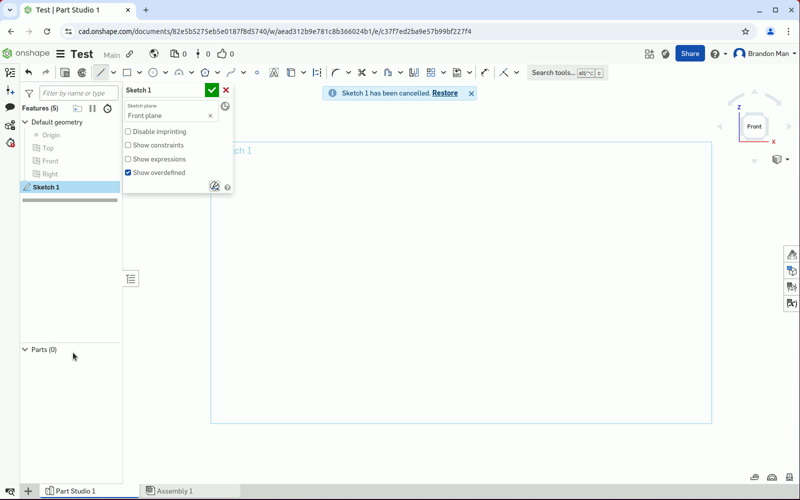
mouse_move(404, 292)
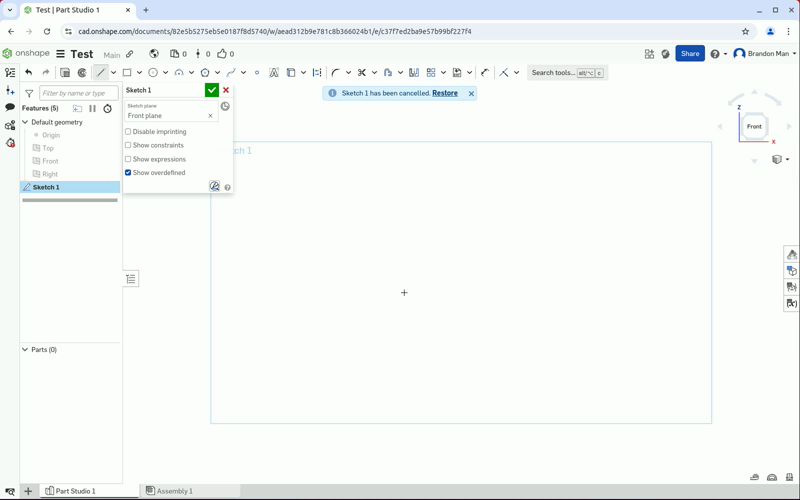
click(404, 292)
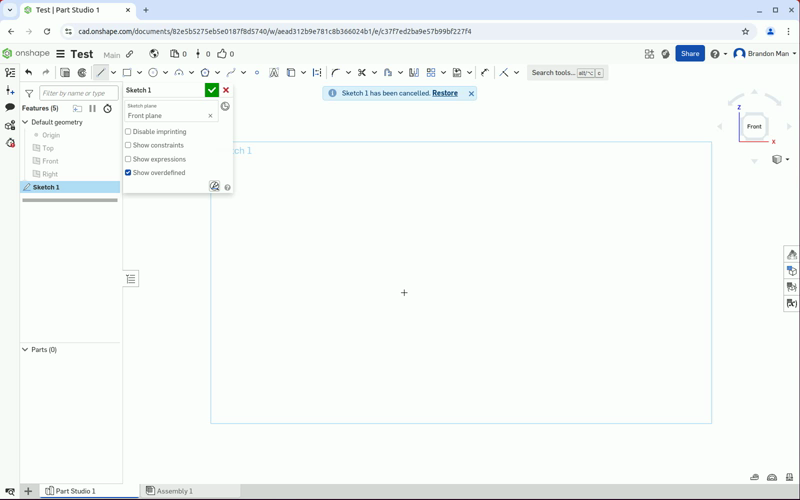
key_up(shift)
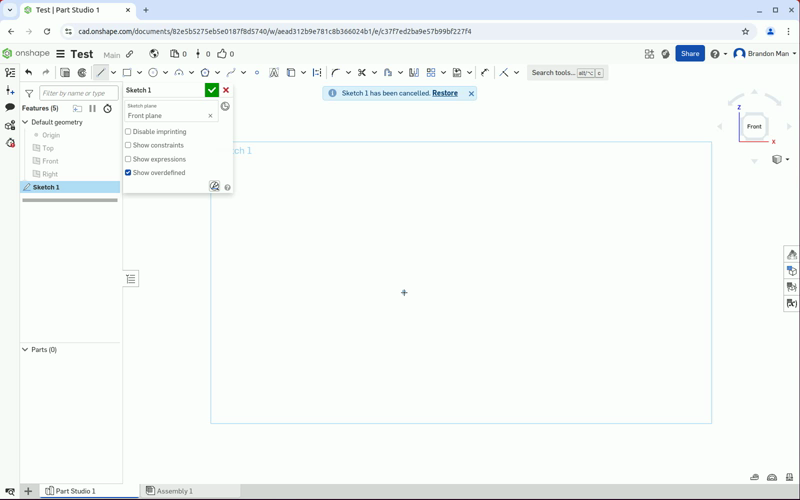
key_down(shift)
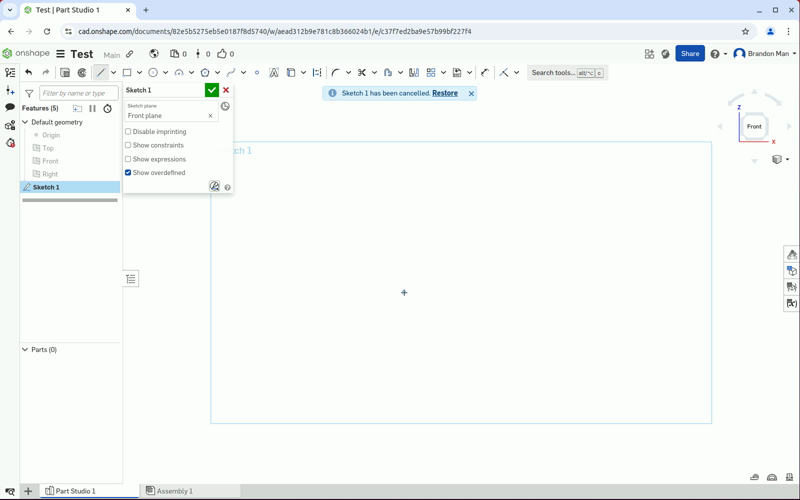
mouse_move(516, 292)
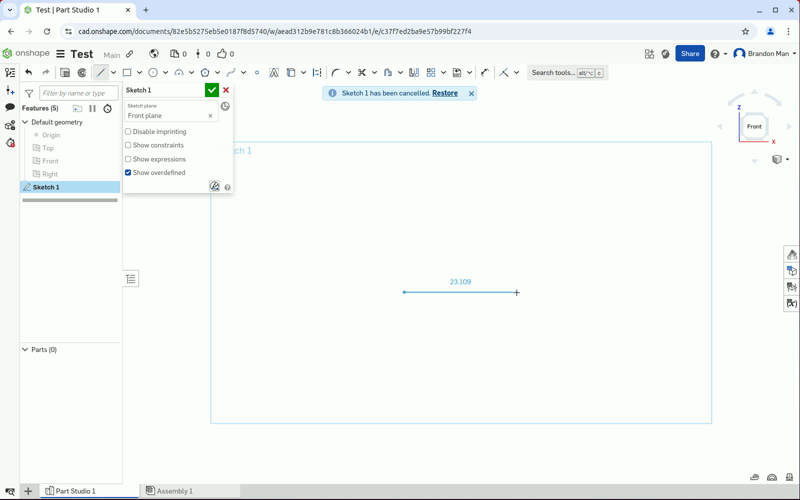
click(516, 292)
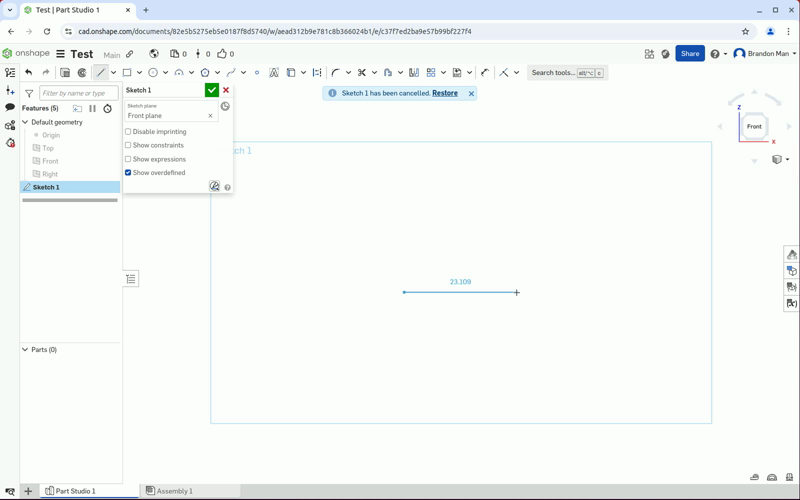
key_up(shift)
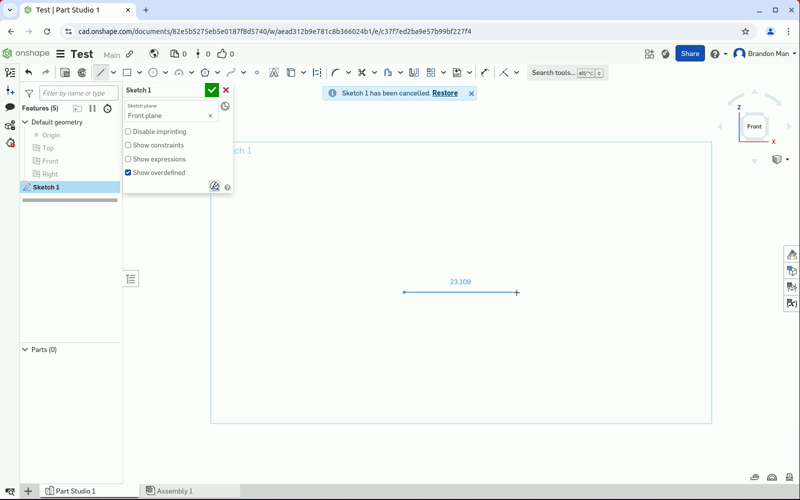
key_down(shift)
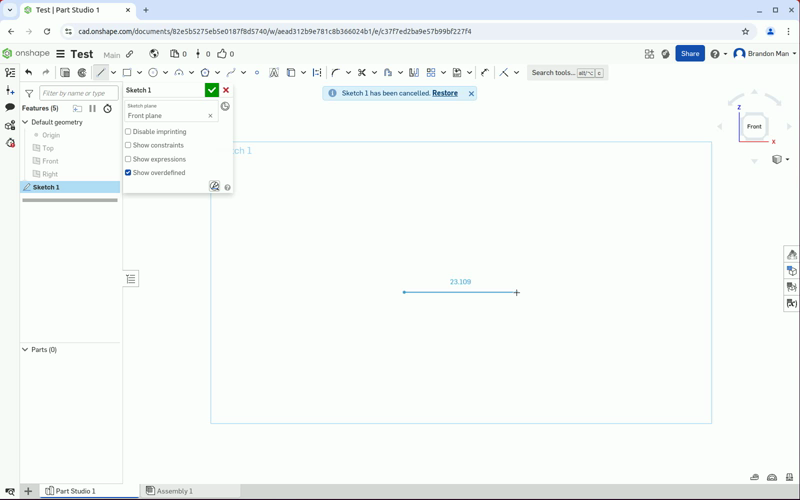
mouse_move(546, 292)
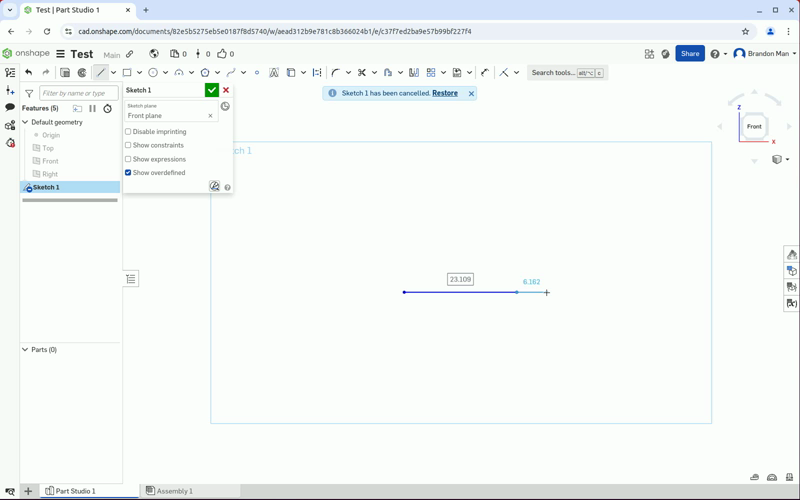
mouse_move(516, 273)
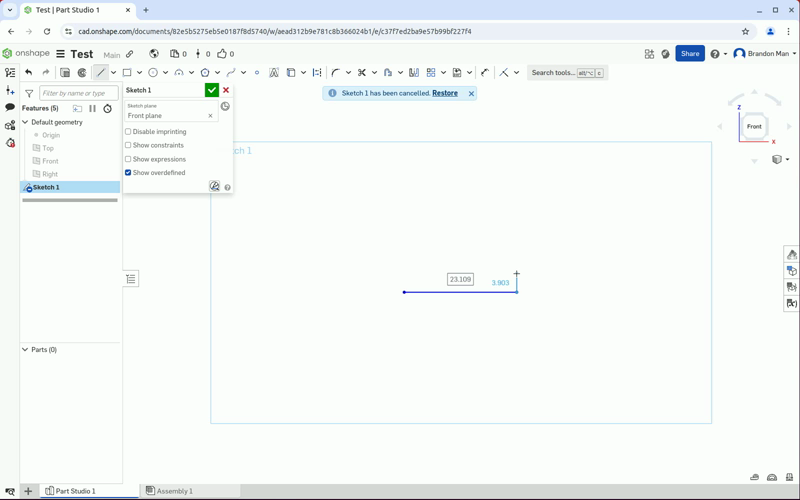
click(516, 273)
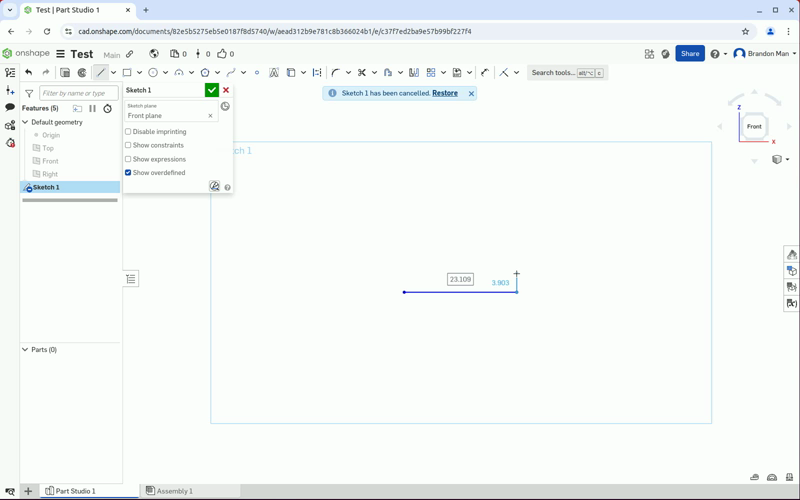
key_up(shift)
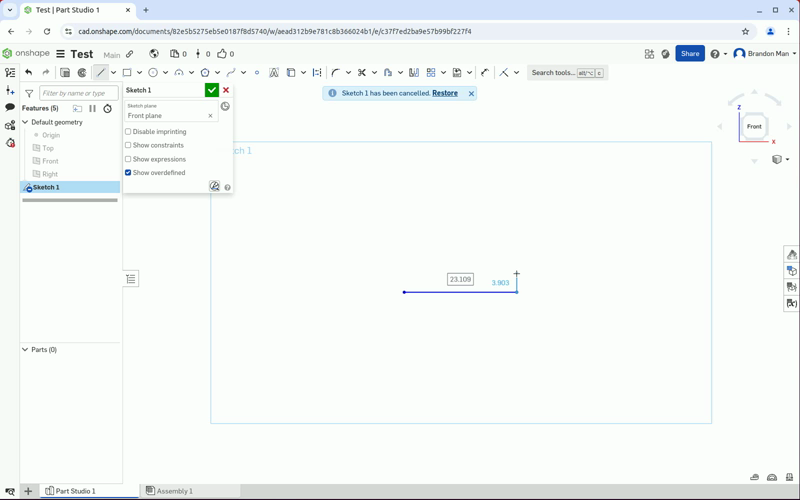
key_down(shift)
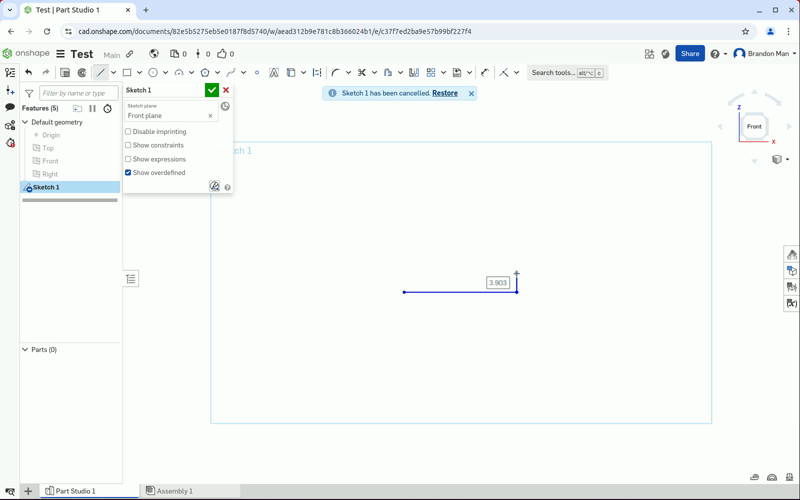
mouse_move(546, 273)
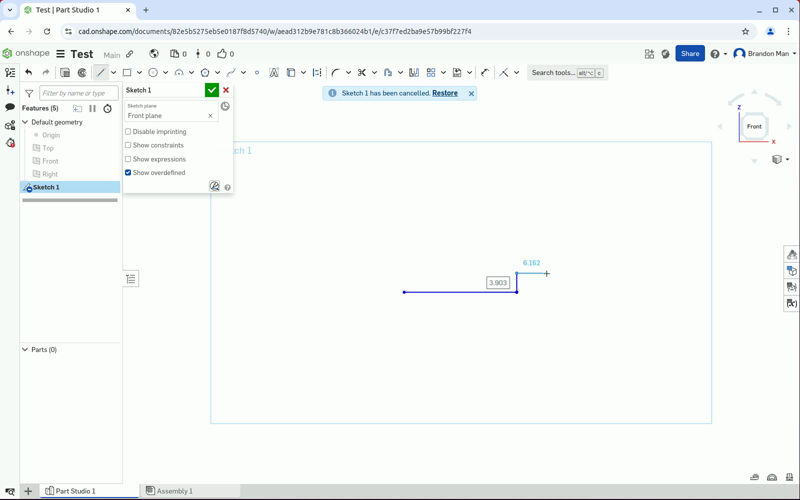
mouse_move(464, 273)
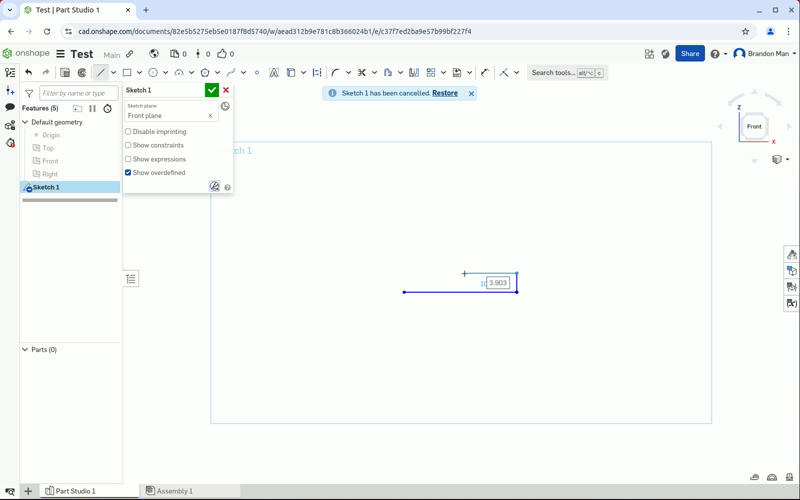
click(464, 273)
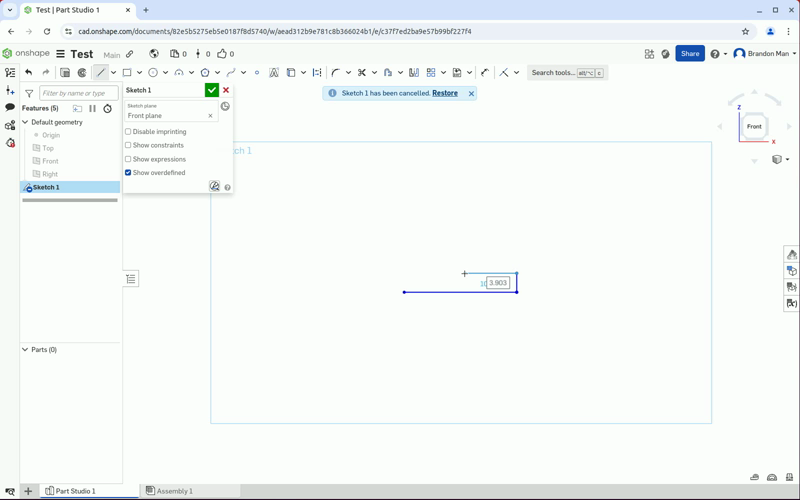
key_up(shift)
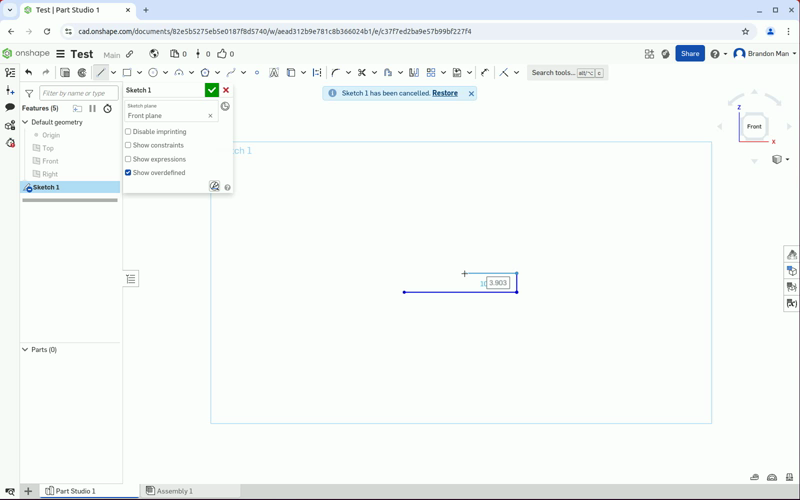
key_down(shift)
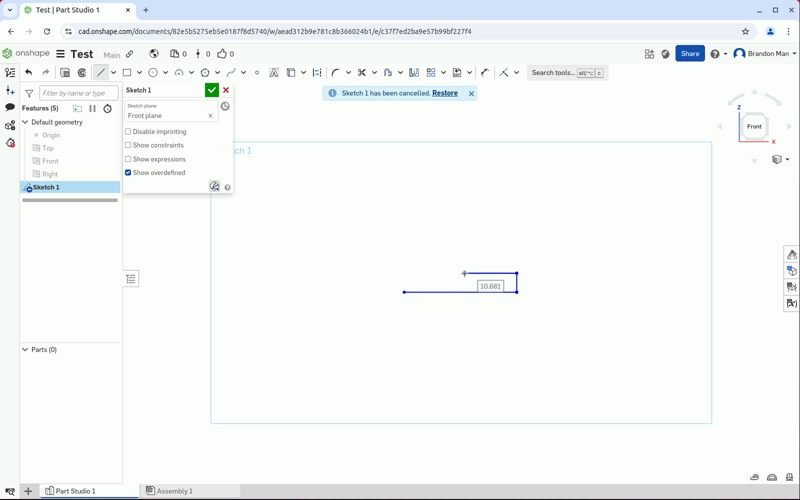
mouse_move(495, 273)
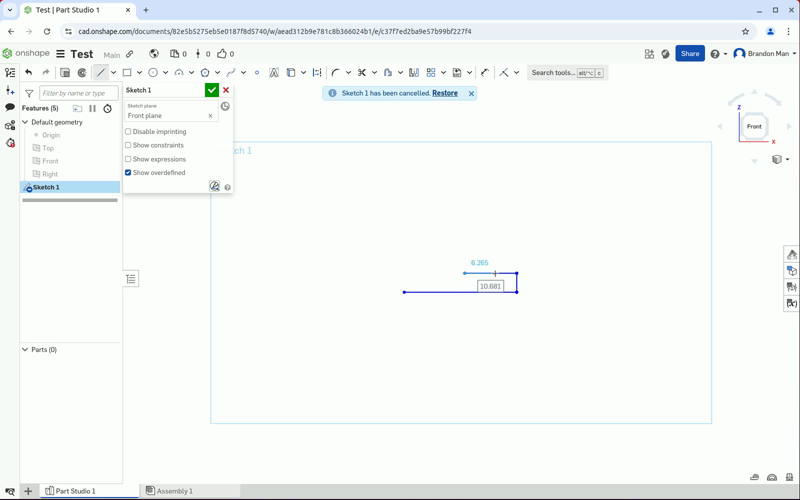
mouse_move(456, 273)
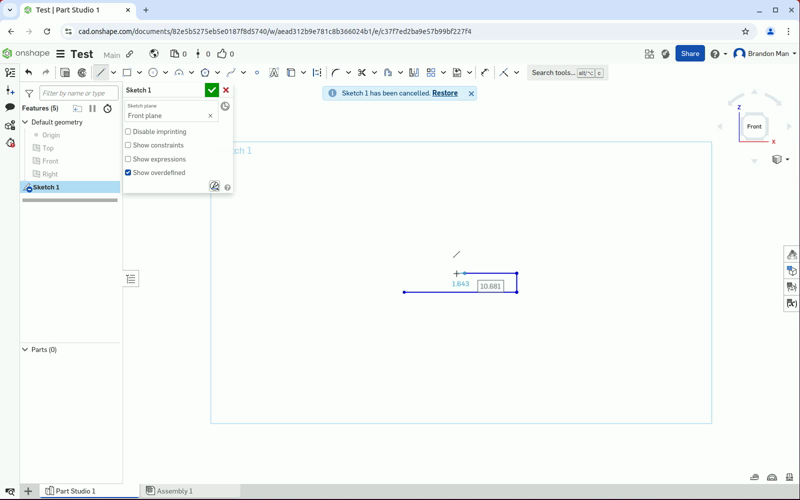
click(456, 273)
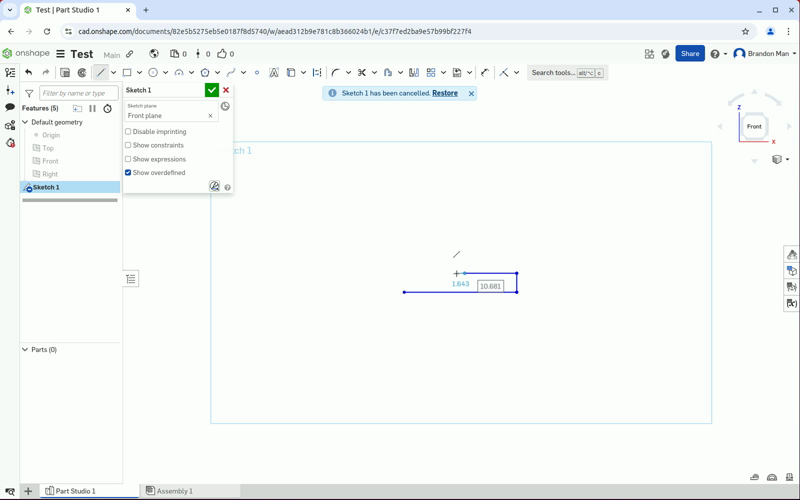
key_up(shift)
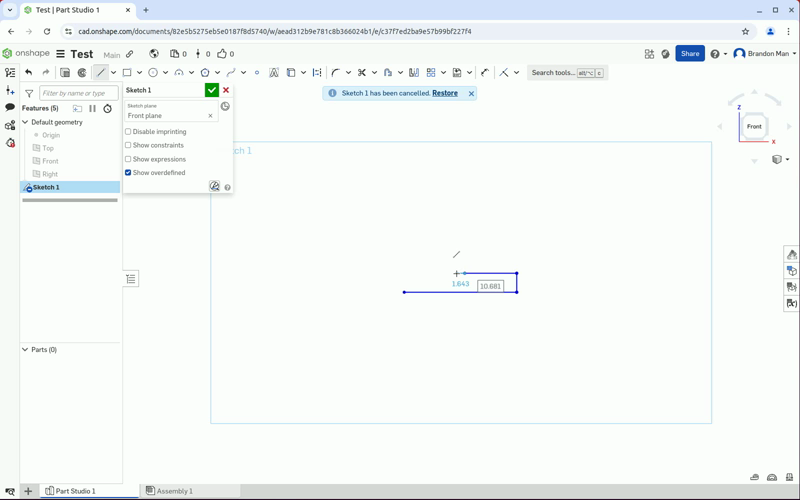
key_down(shift)
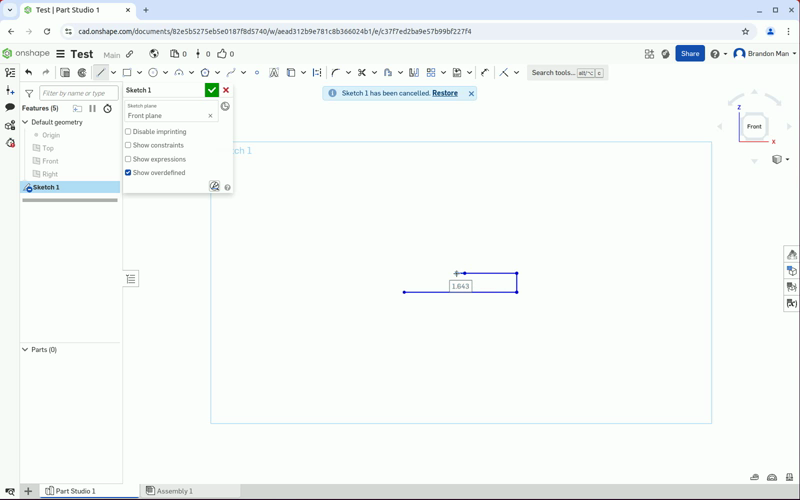
mouse_move(486, 273)
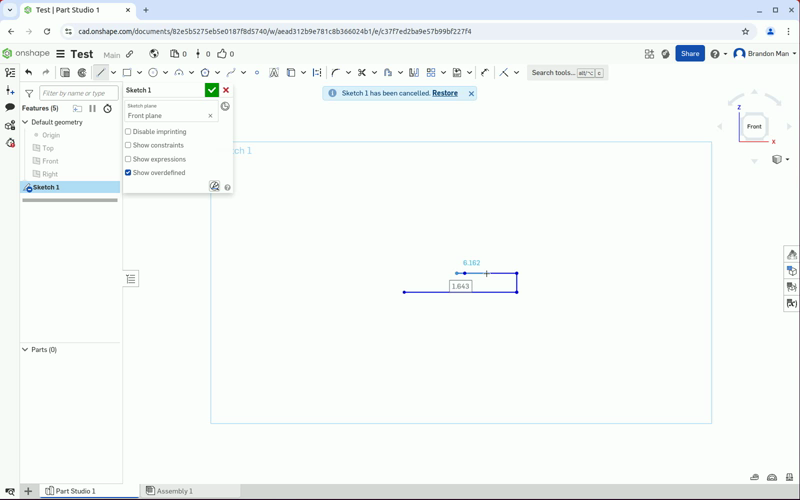
mouse_move(404, 273)
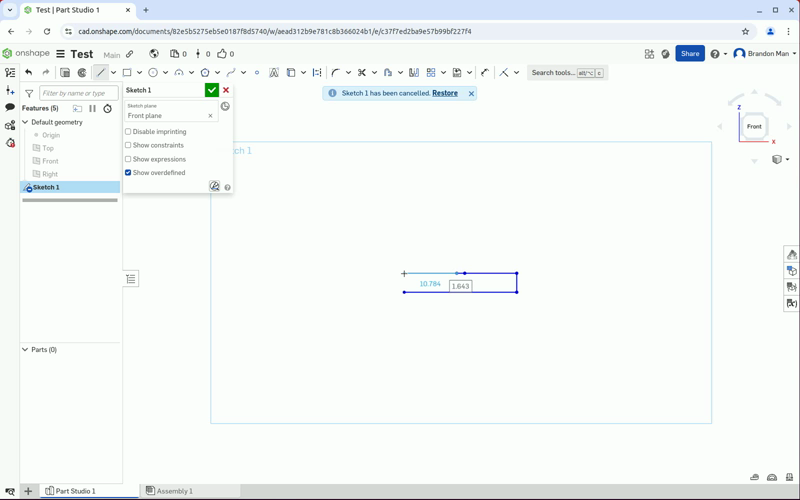
click(404, 273)
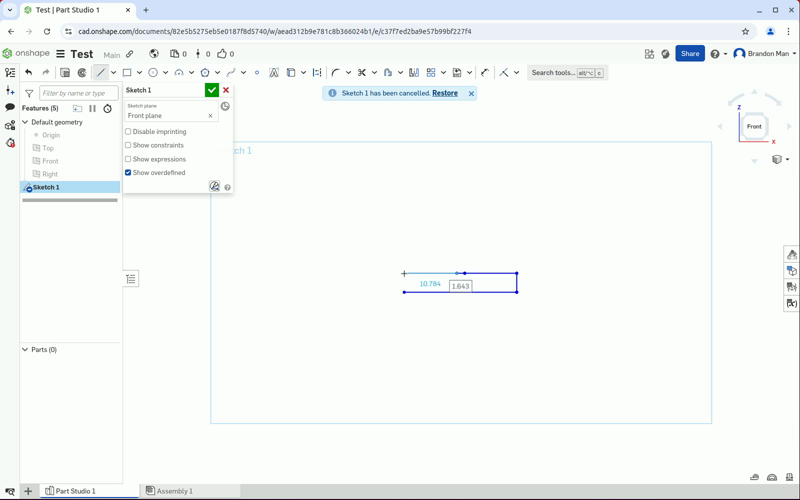
key_up(shift)
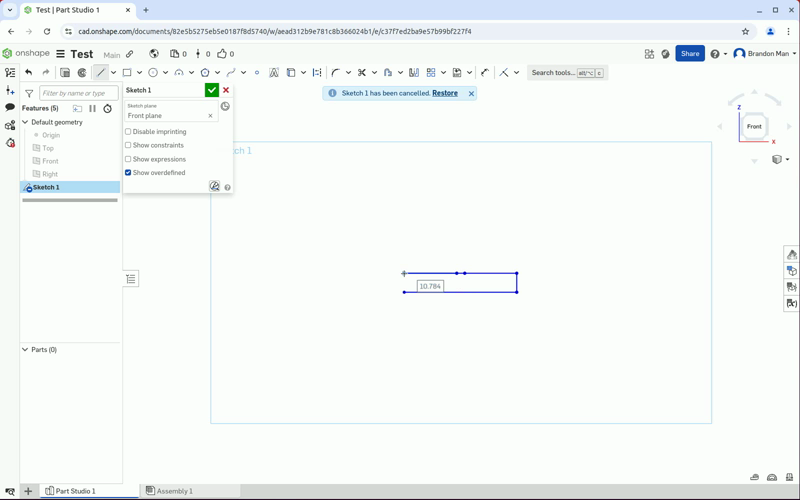
mouse_move(434, 273)
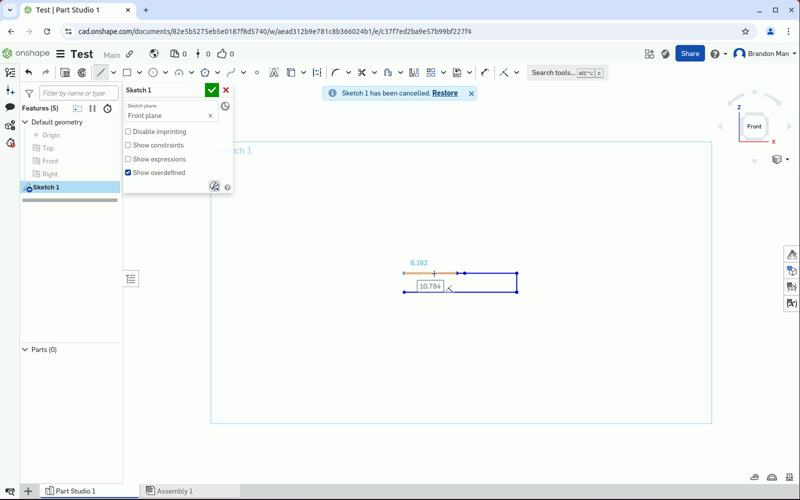
key_down(shift)
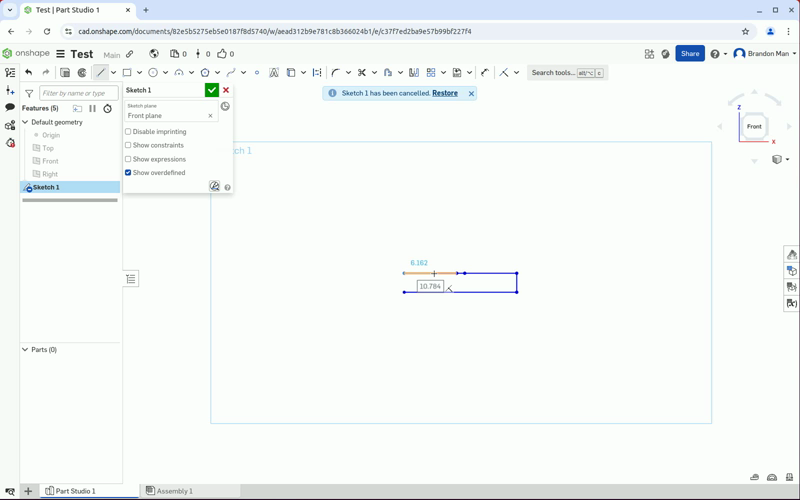
mouse_move(404, 292)
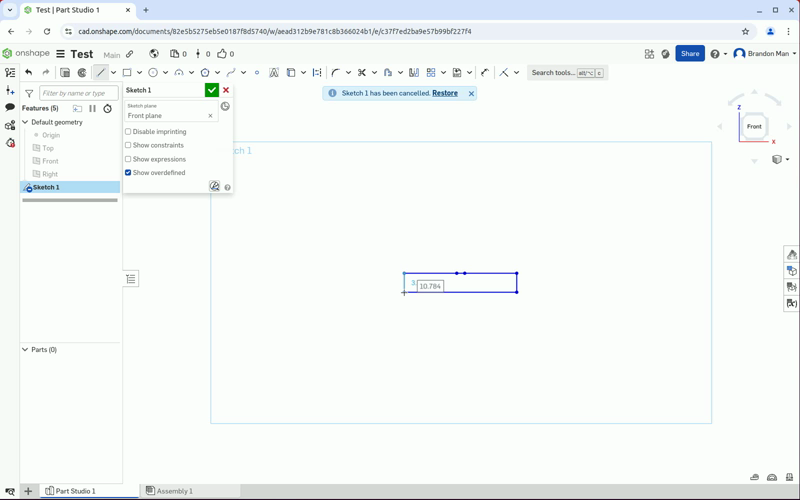
key_up(shift)
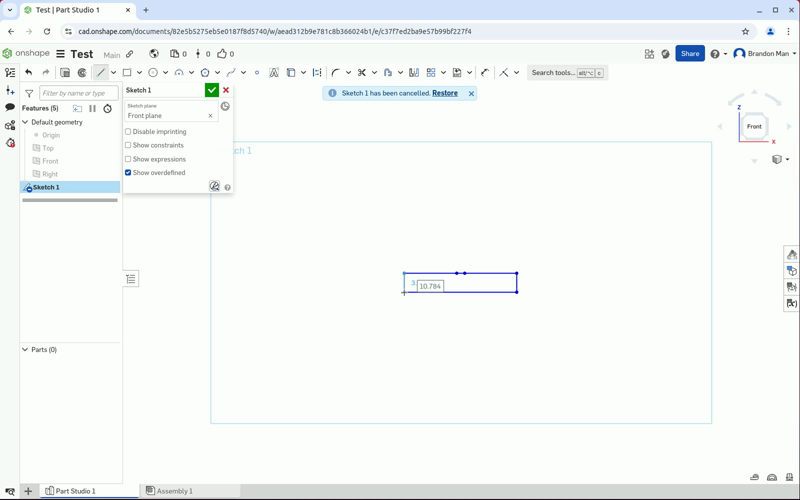
click(404, 292)
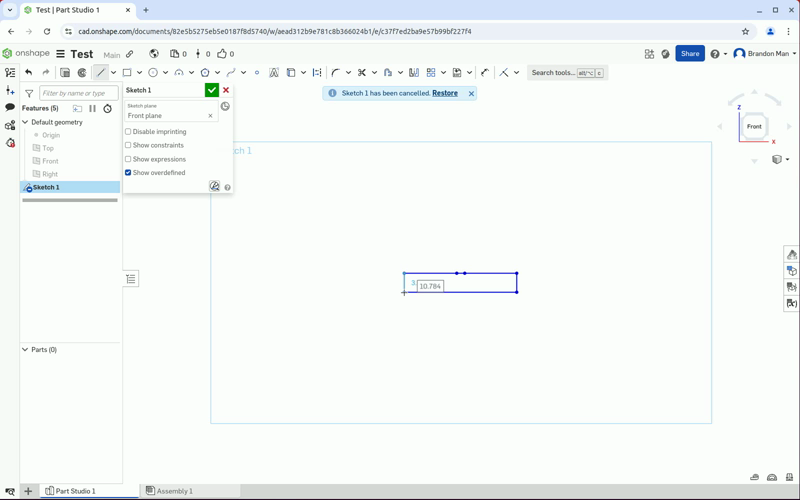
key(esc)
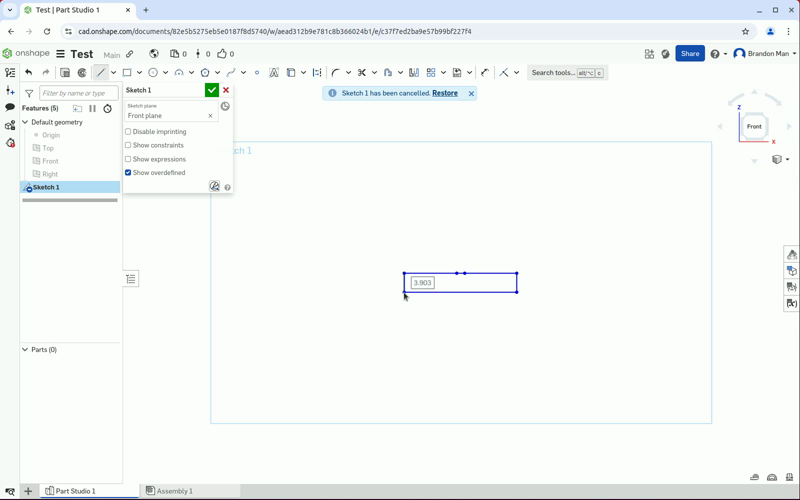
mouse_move(414, 280)
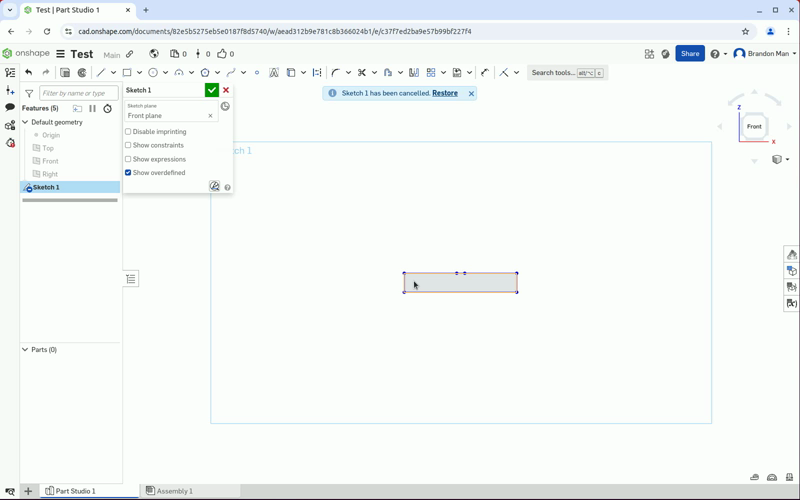
click(414, 280)
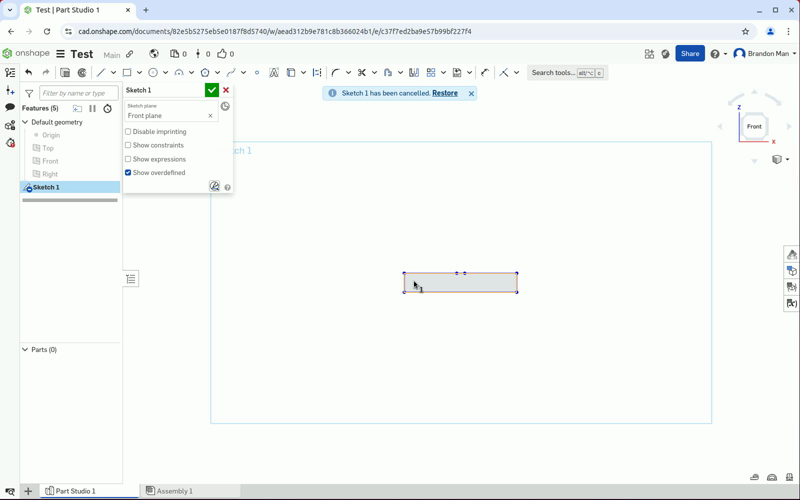
mouse_move(73, 352)
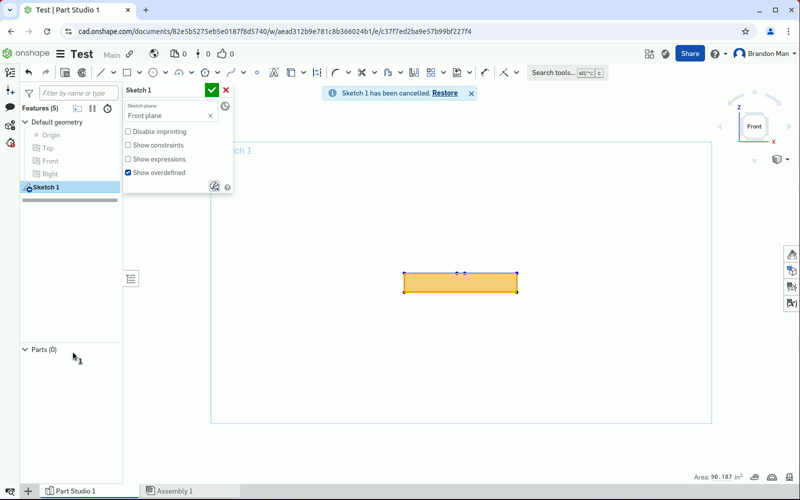
key(shift+y)
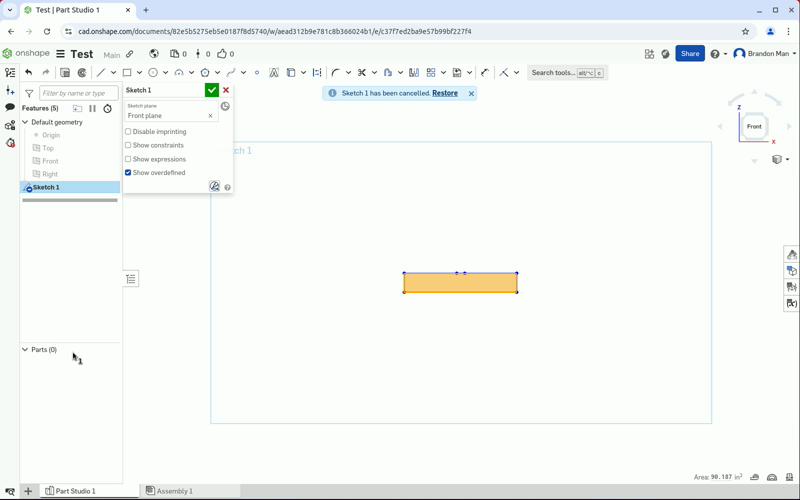
key(shift+e)
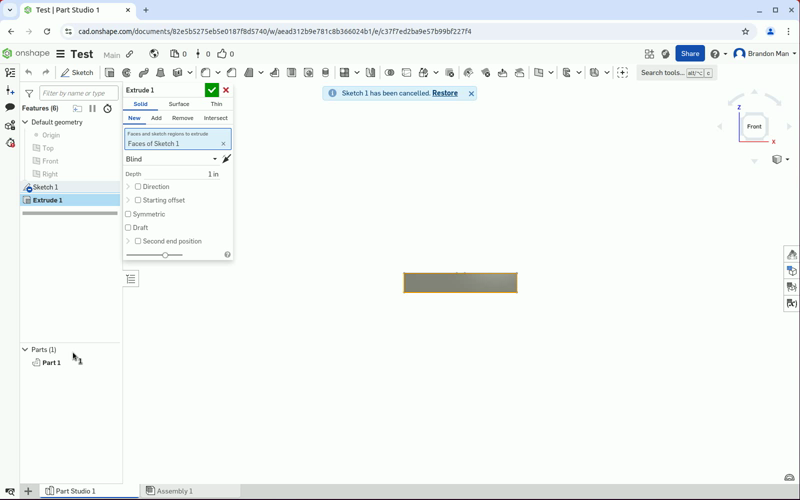
mouse_move(143, 106)
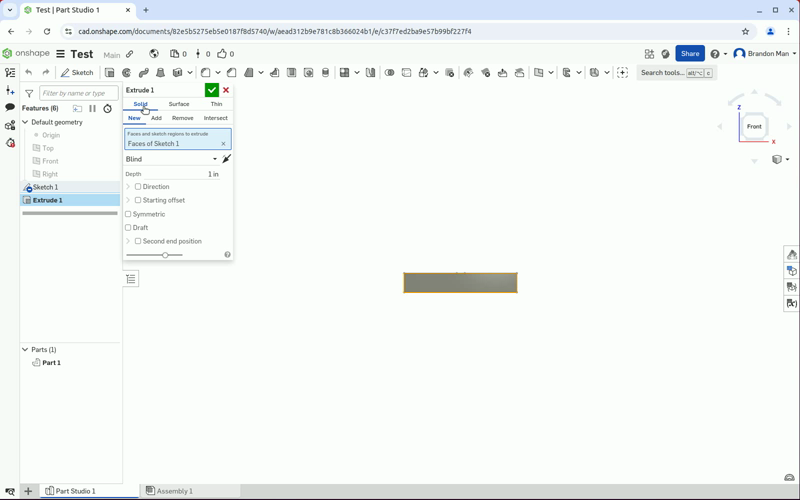
click(143, 106)
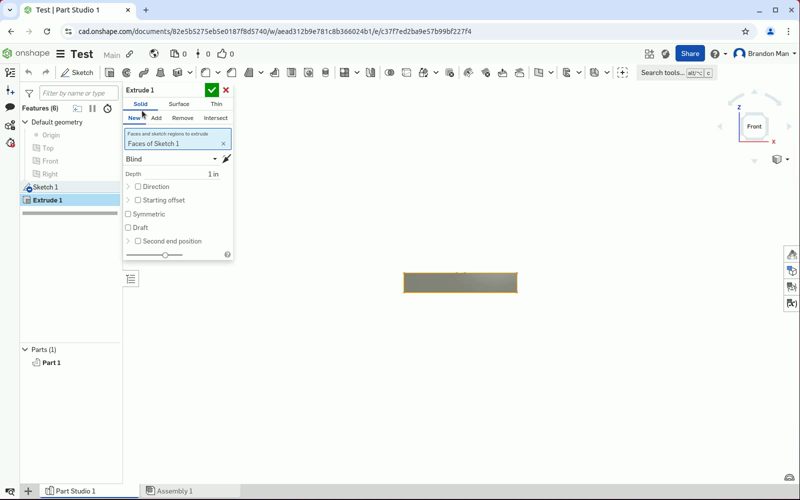
mouse_move(137, 120)
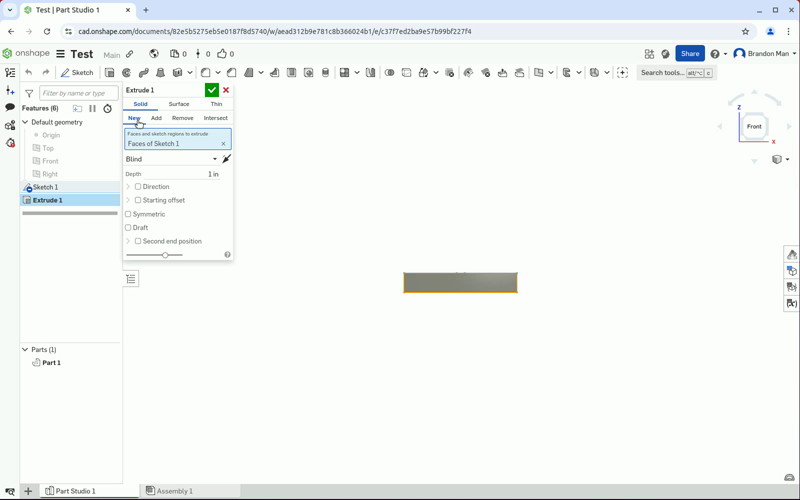
click(137, 120)
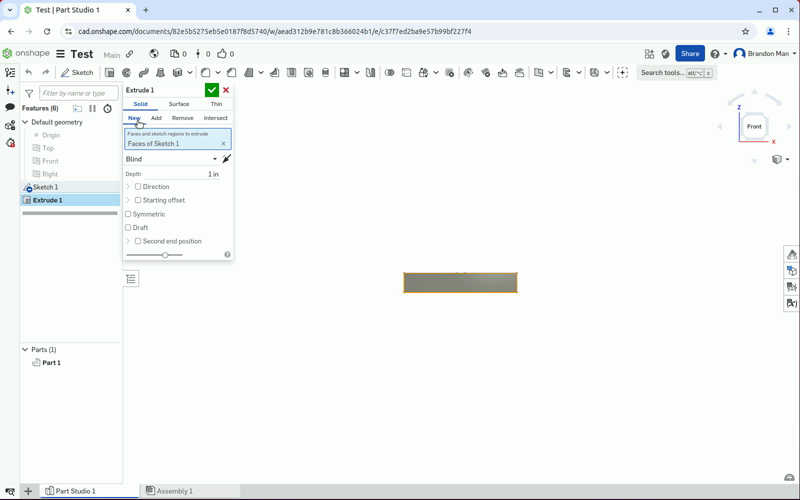
key(tab, 4)
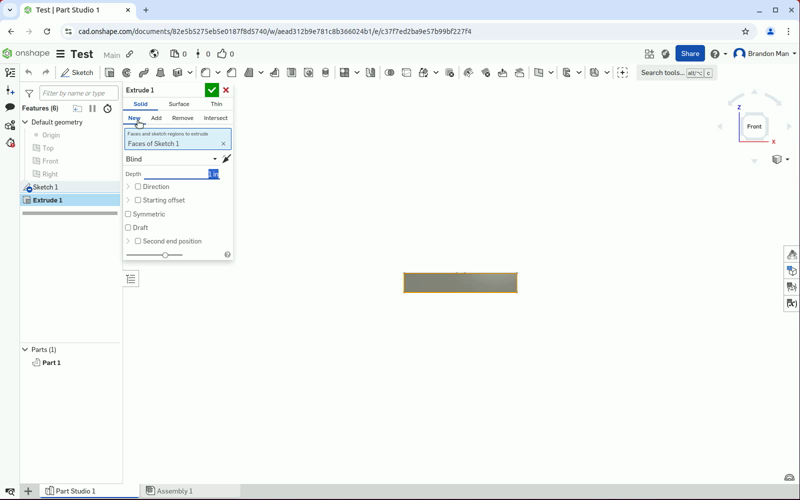
text(11.554)
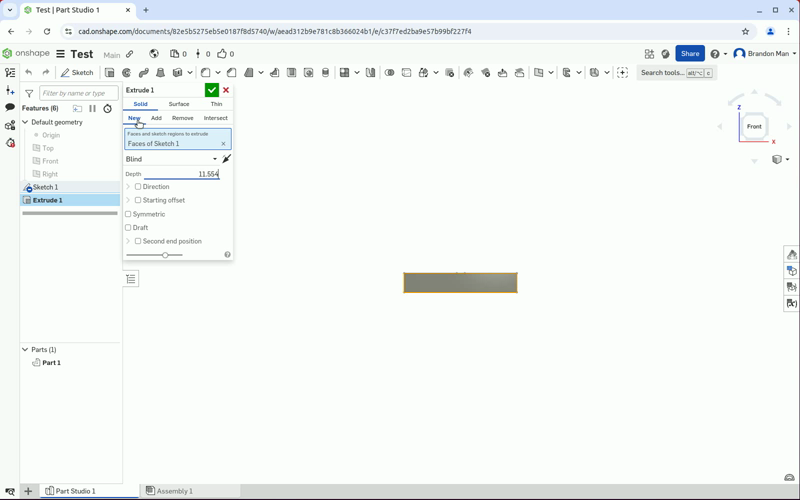
key(enter)
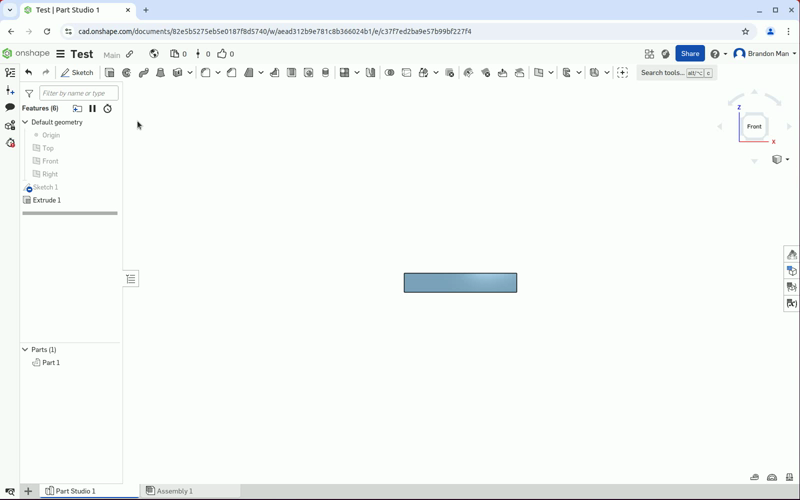
key(shift+h)
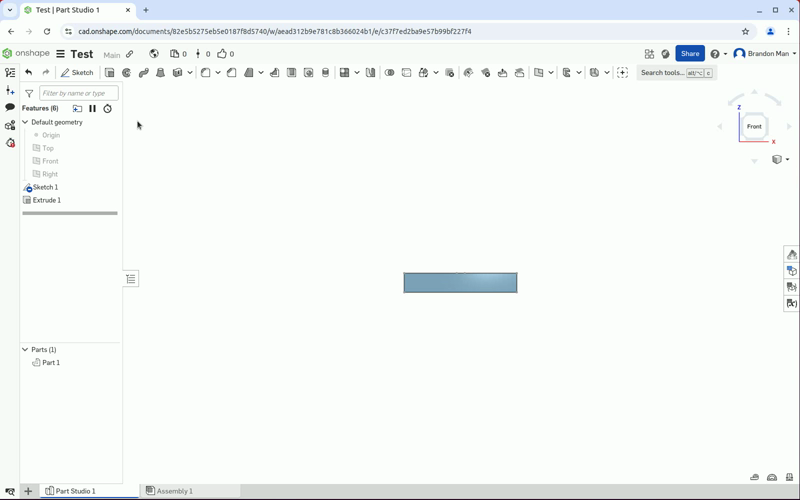
key(shift+h)
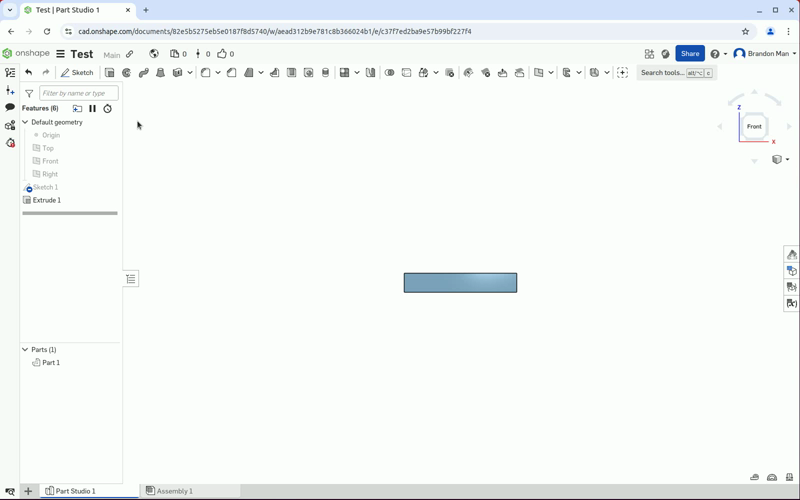
mouse_move(73, 189)
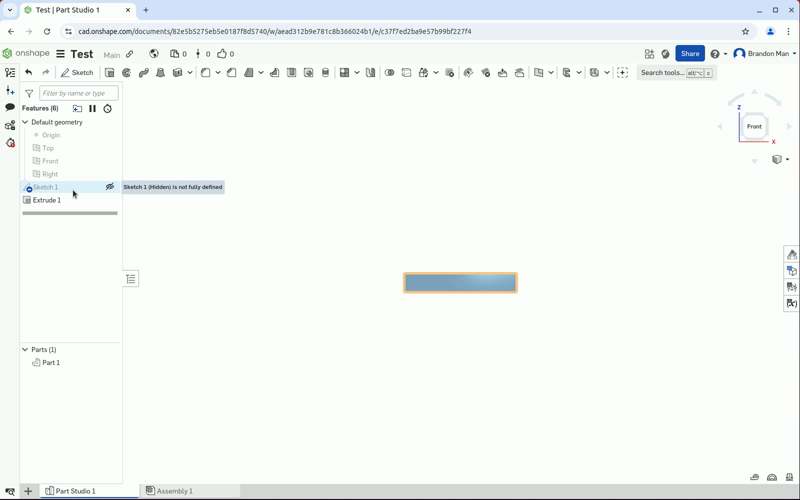
click(73, 189)
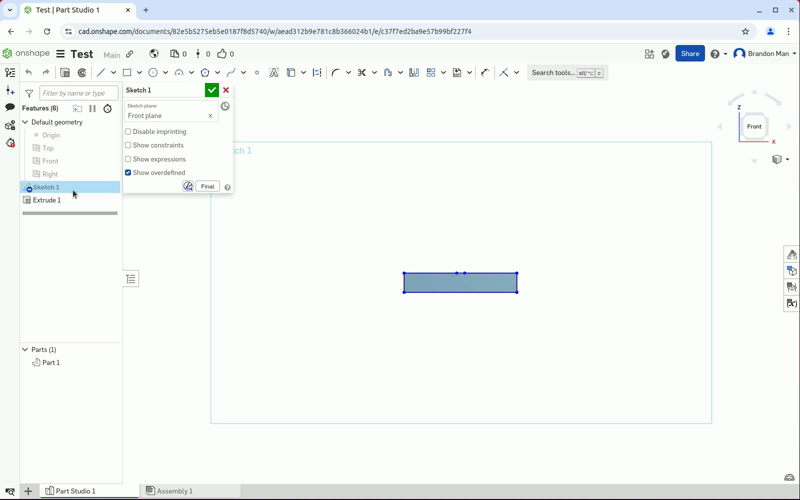
mouse_move(229, 92)
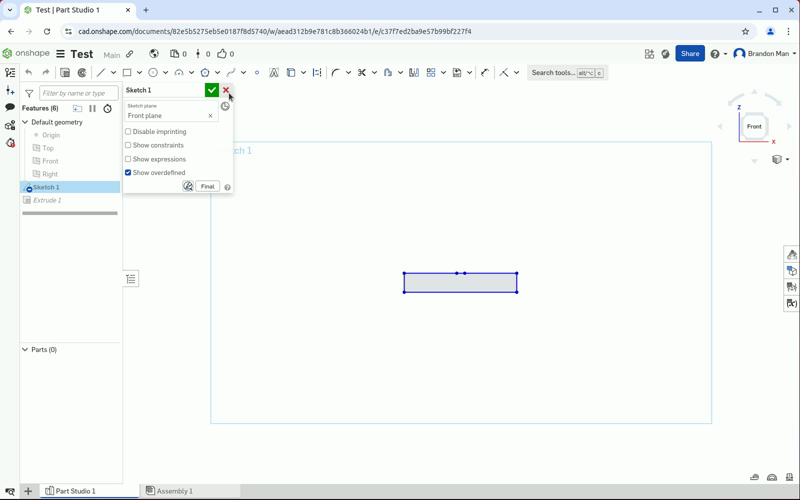
click(229, 92)
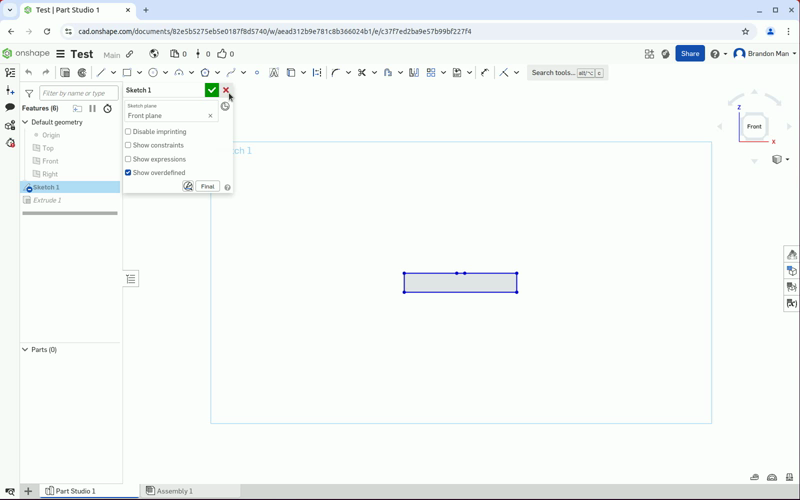
key(shift+s)
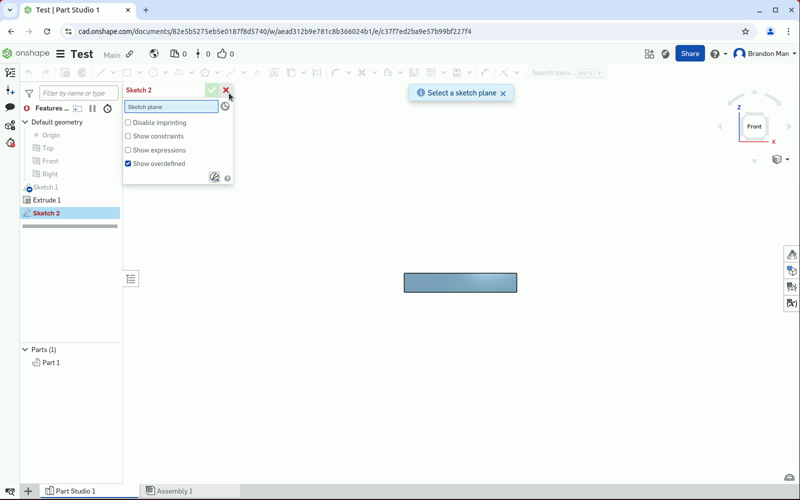
mouse_move(73, 163)
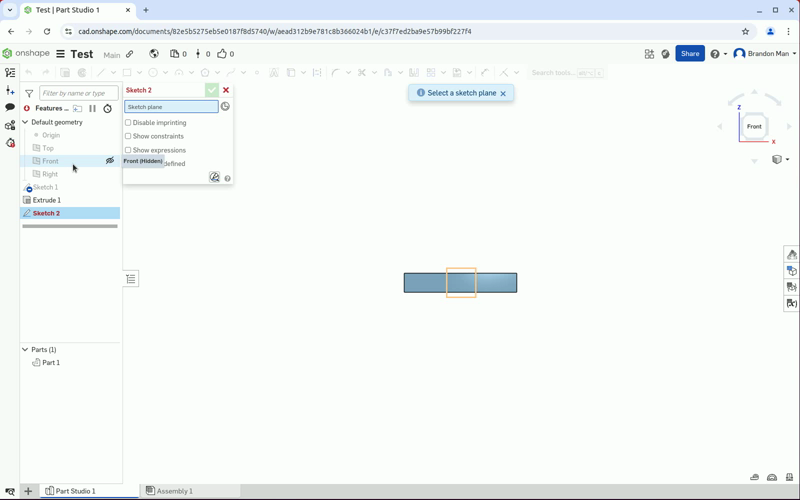
click(73, 163)
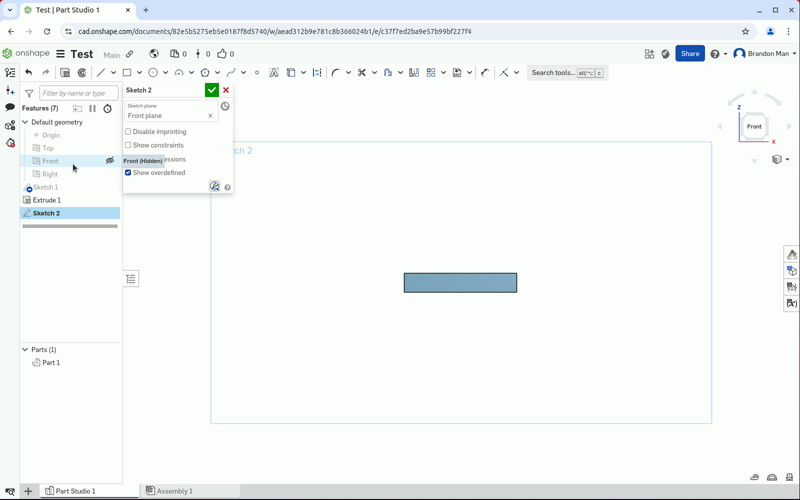
mouse_move(73, 352)
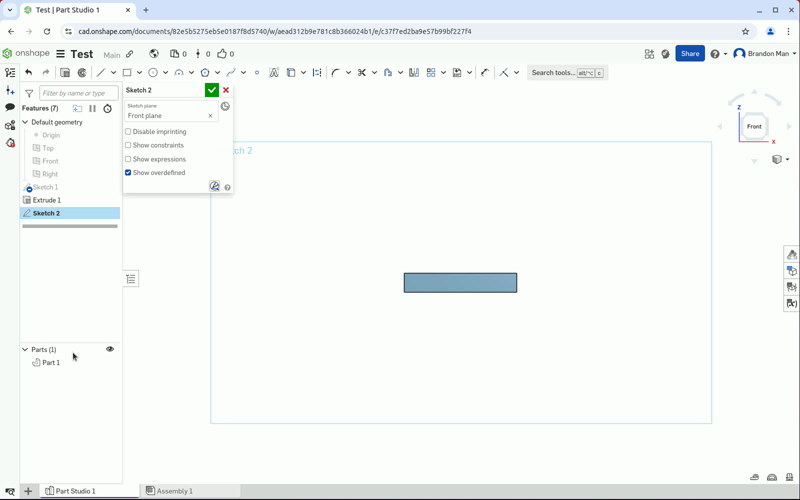
key(y)
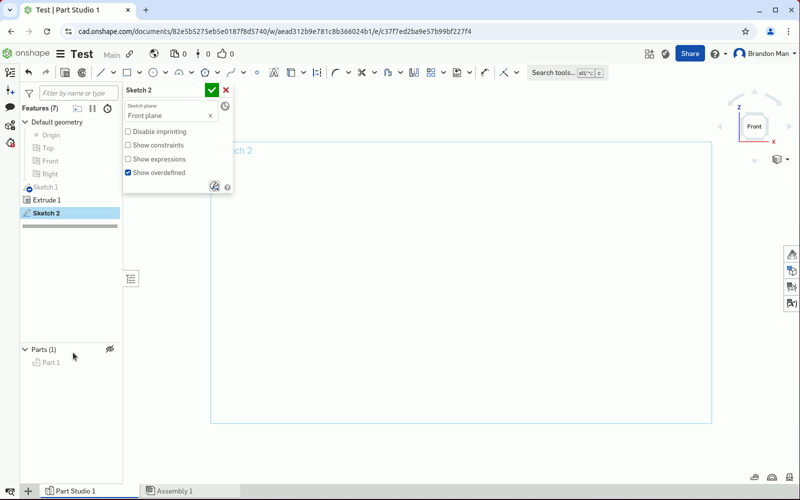
key(c)
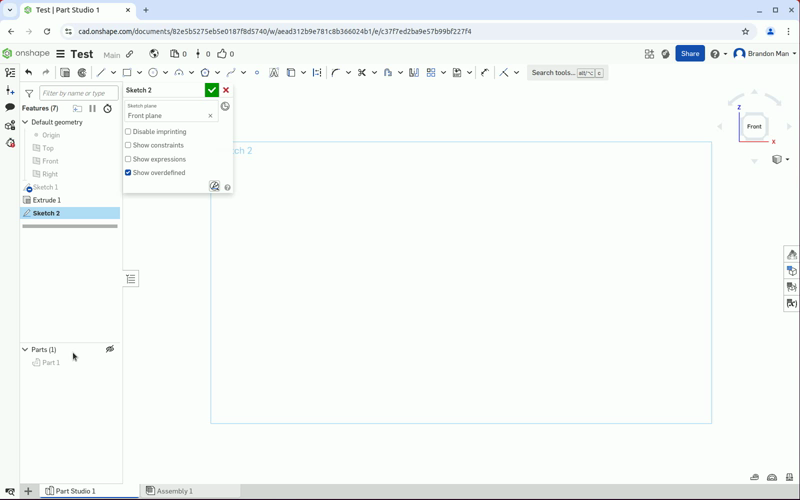
key_down(shift)
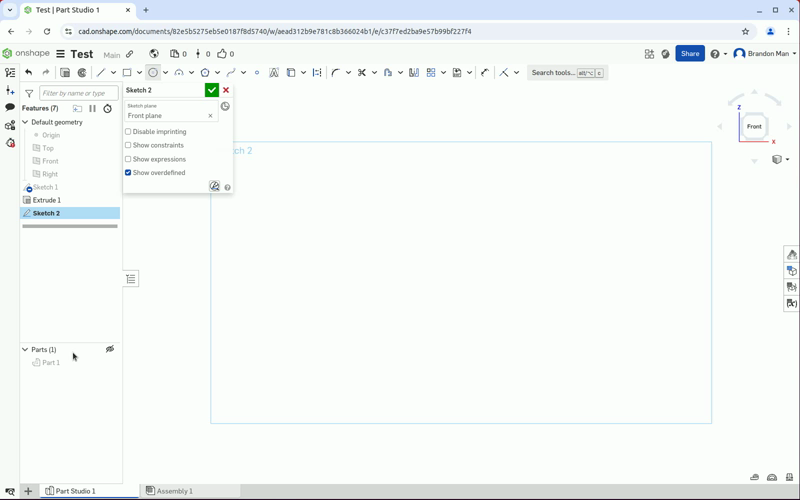
mouse_move(461, 198)
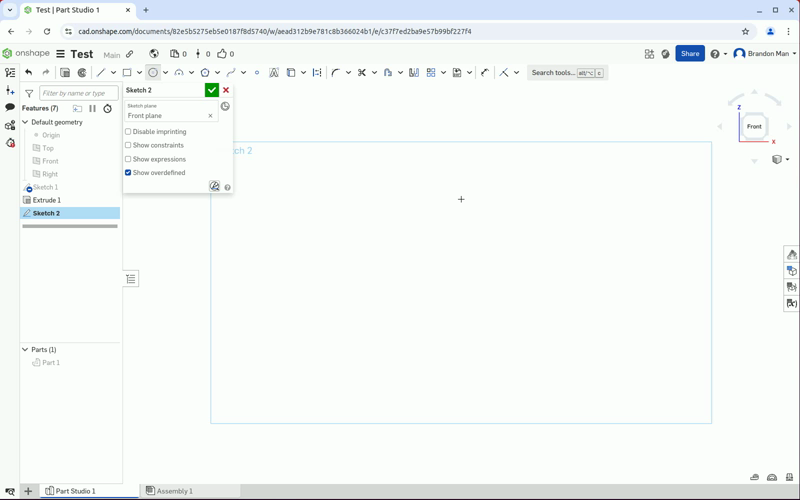
click(461, 198)
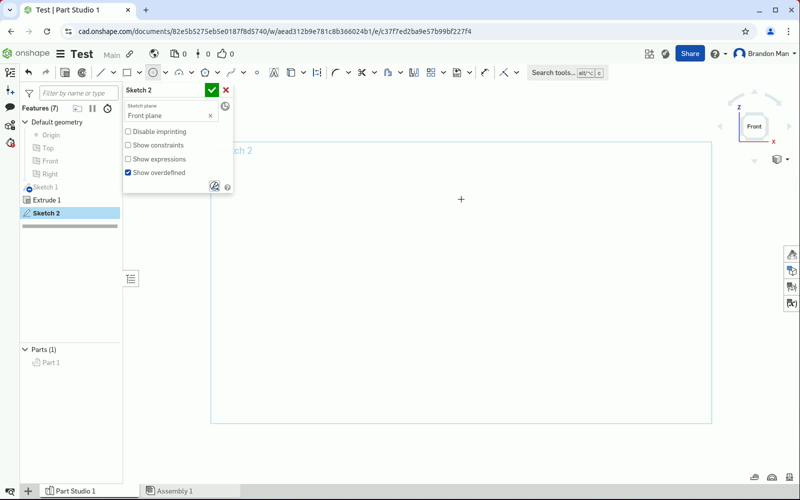
key_up(shift)
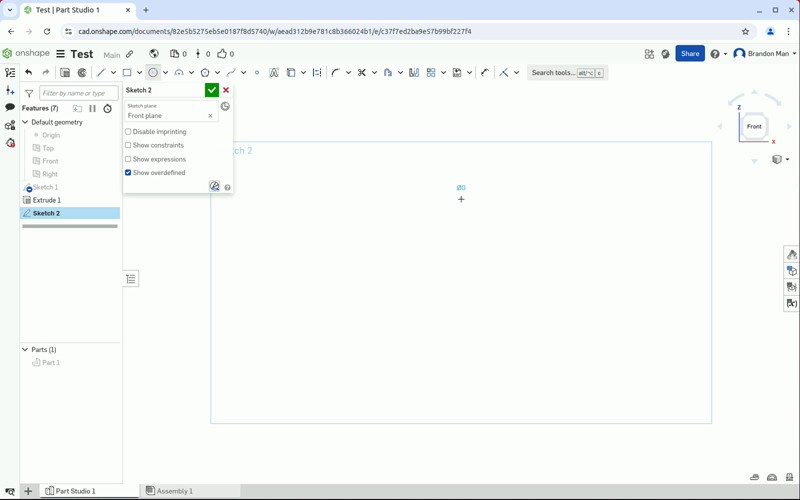
mouse_move(489, 198)
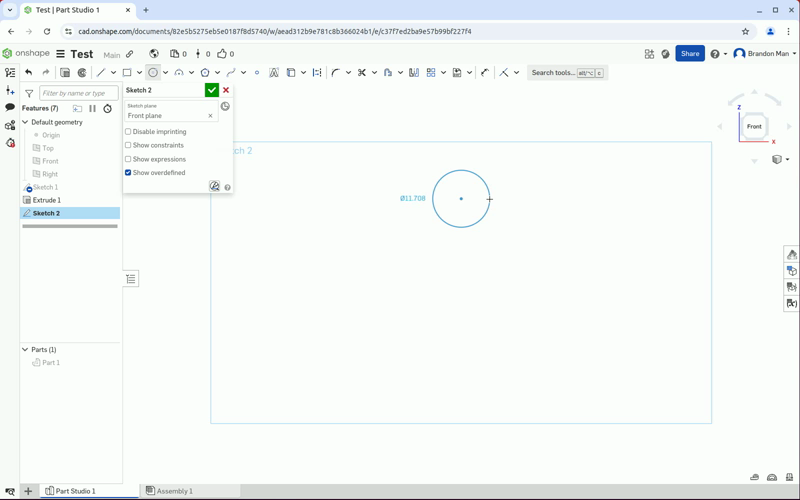
click(489, 198)
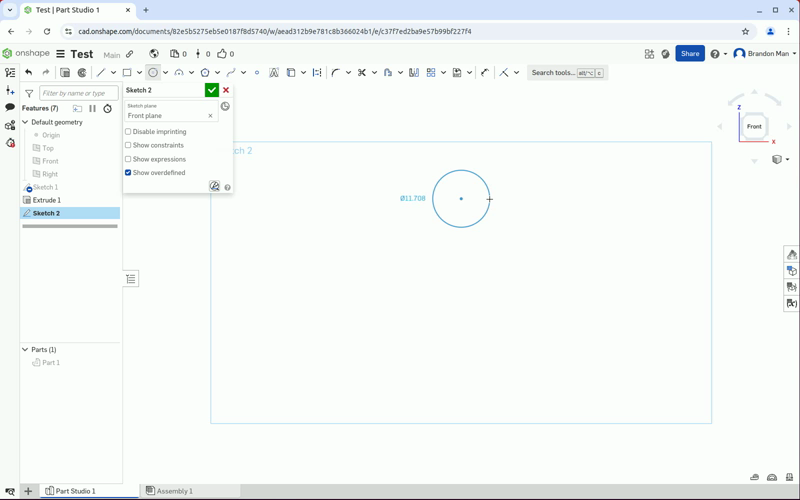
key(esc)
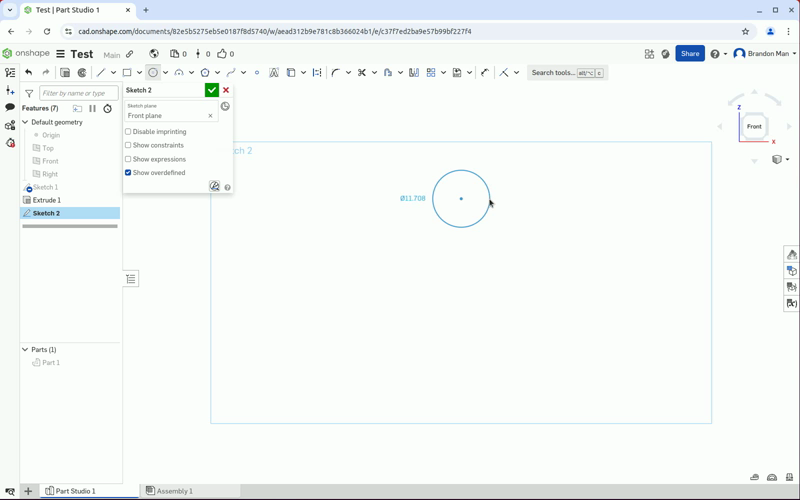
key(c)
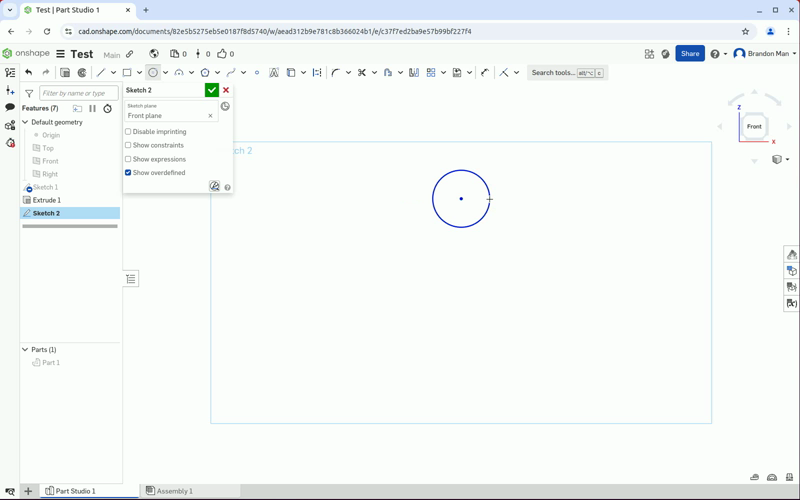
key_down(shift)
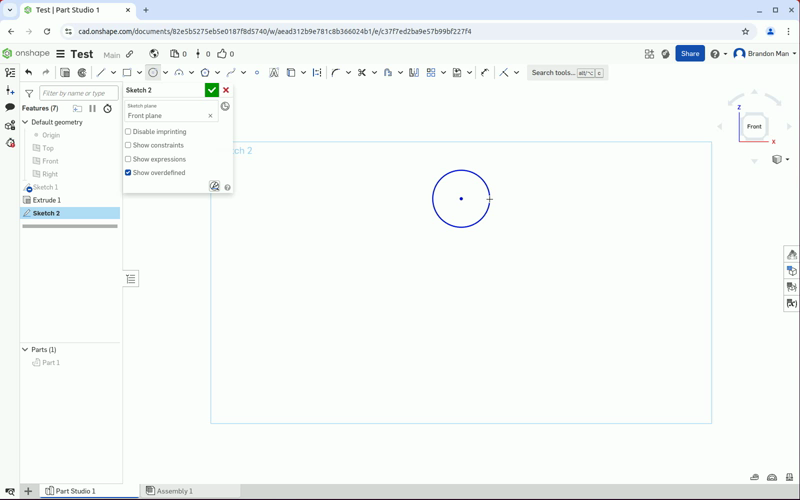
mouse_move(461, 198)
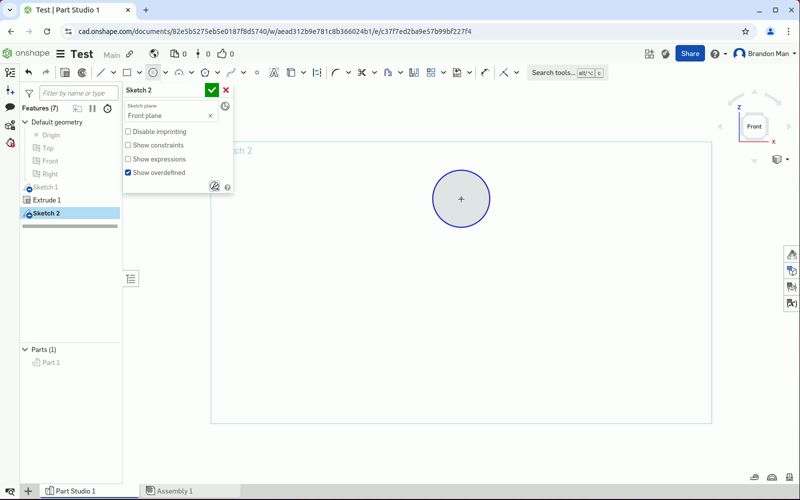
click(461, 198)
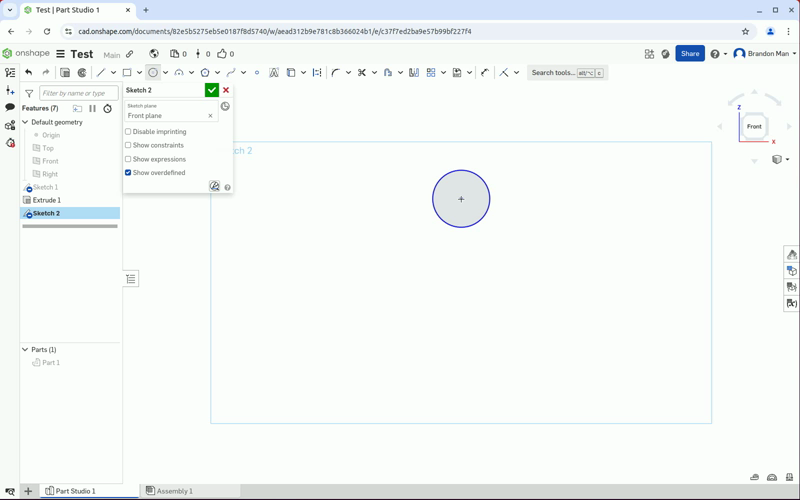
key_up(shift)
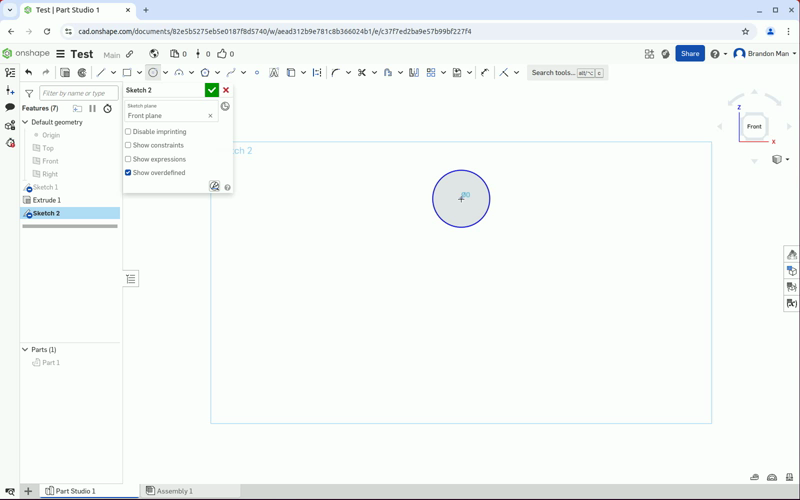
mouse_move(480, 198)
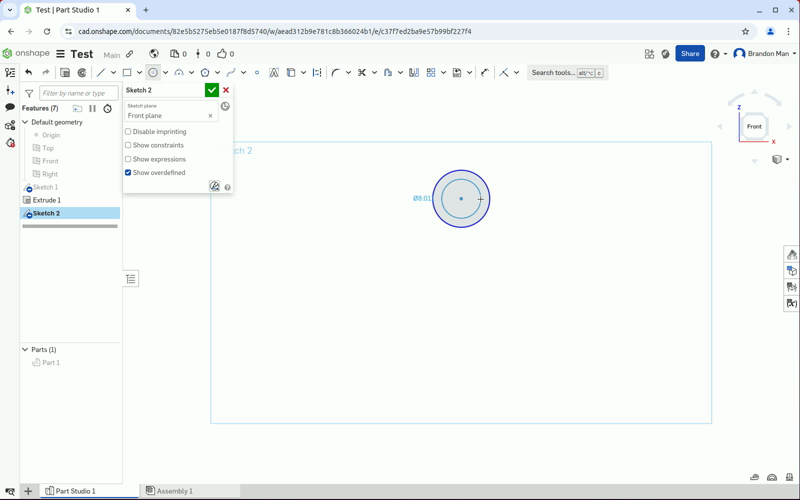
click(480, 198)
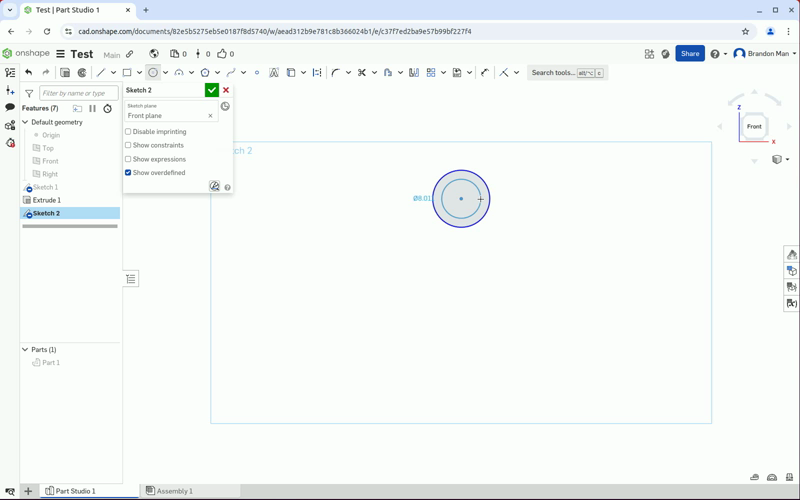
key(esc)
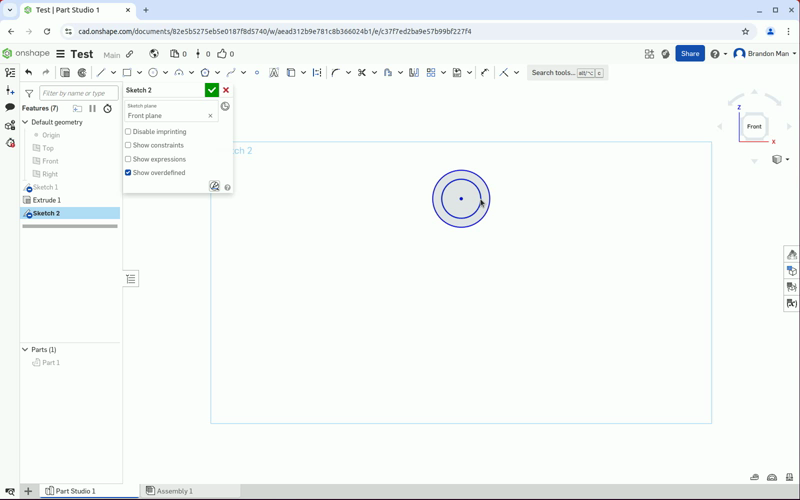
mouse_move(485, 198)
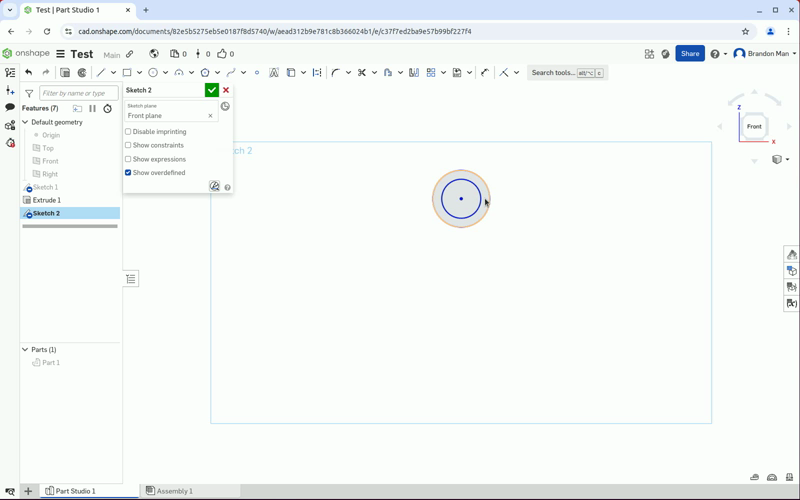
scroll(6)
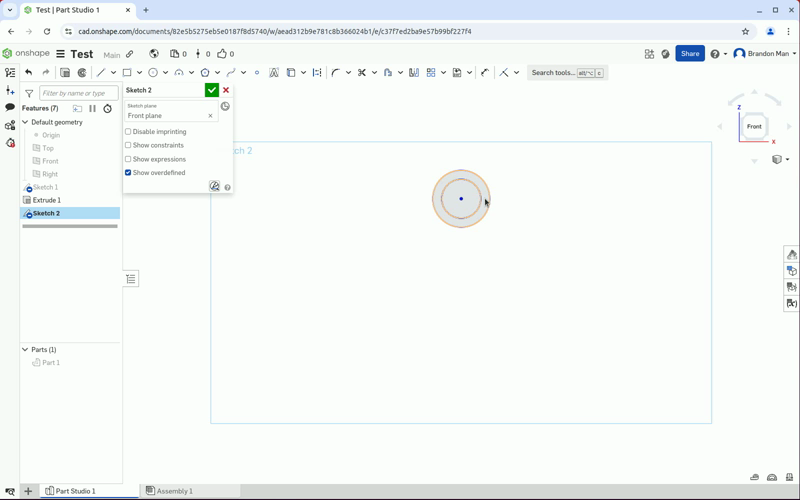
scroll(6)
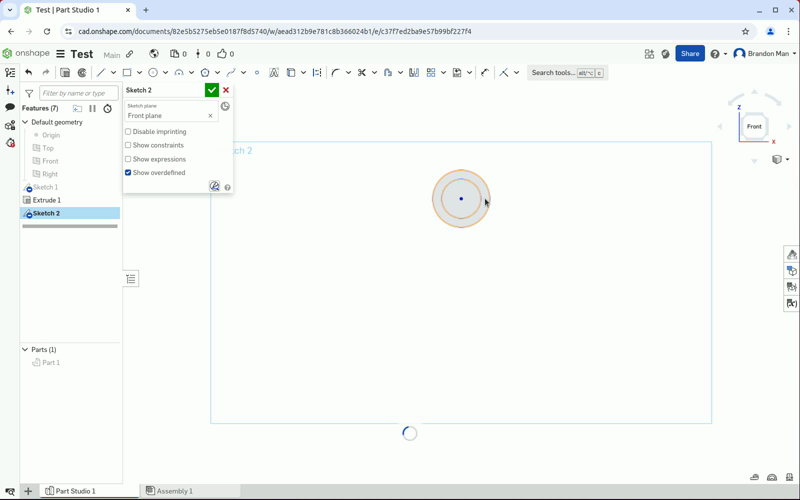
scroll(6)
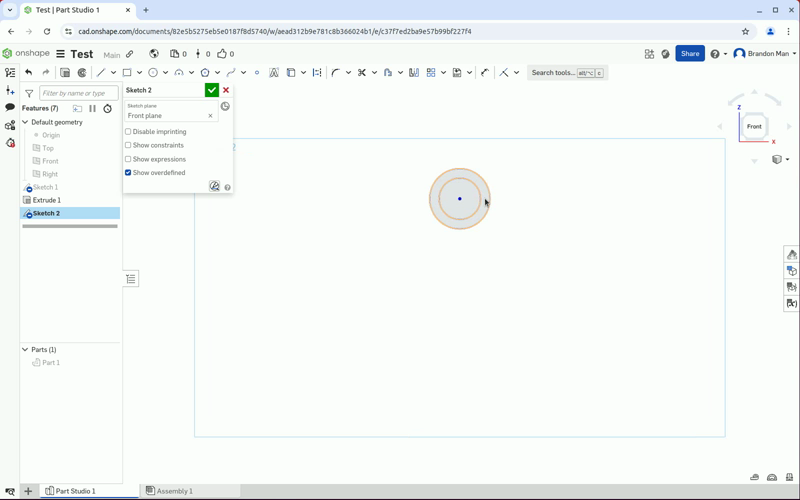
scroll(6)
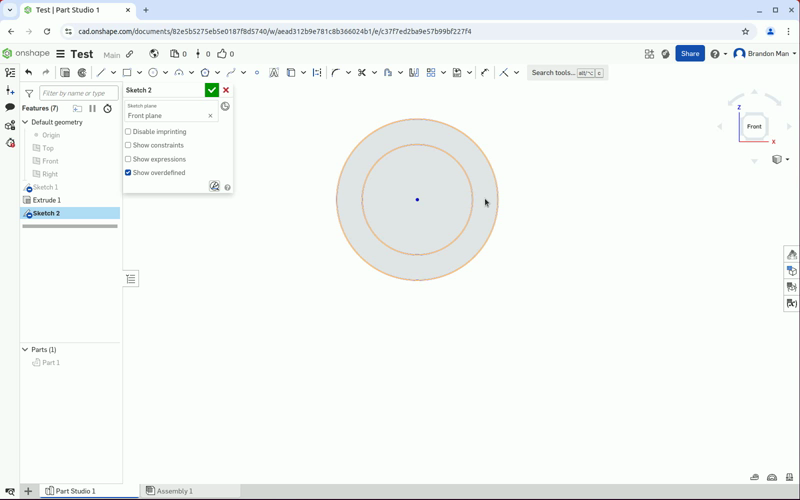
scroll(6)
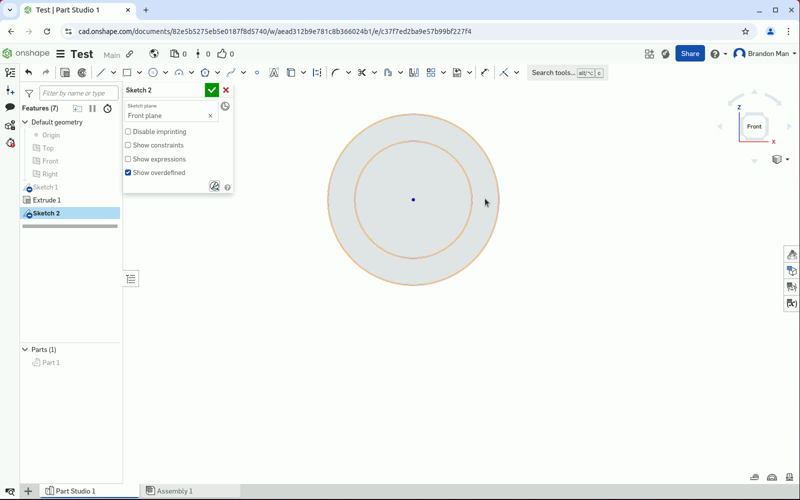
scroll(6)
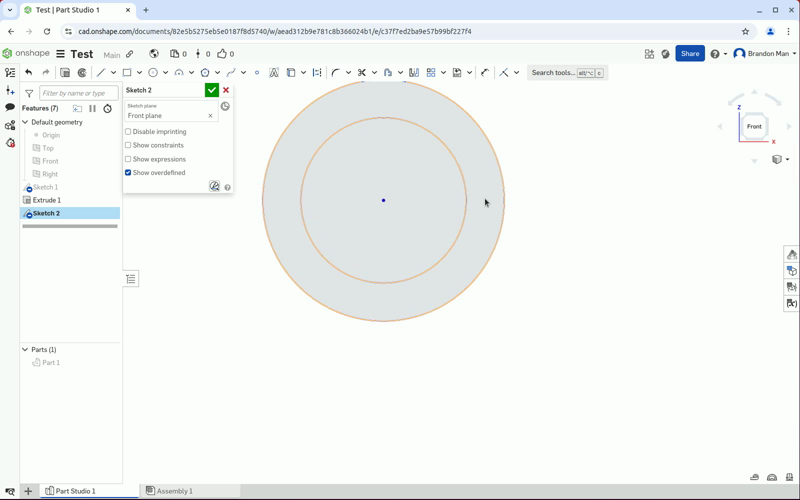
scroll(6)
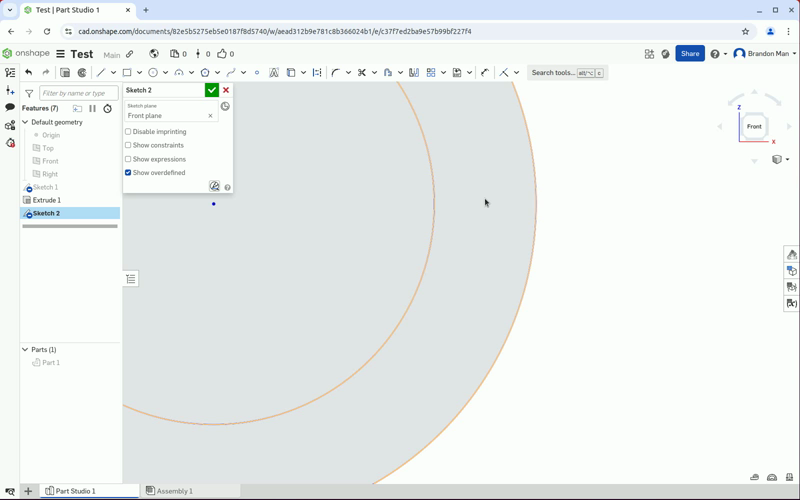
click(485, 198)
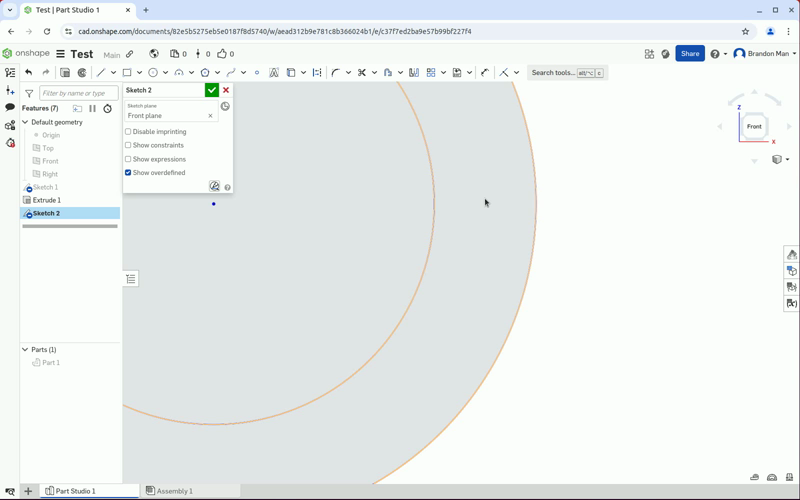
scroll(-6)
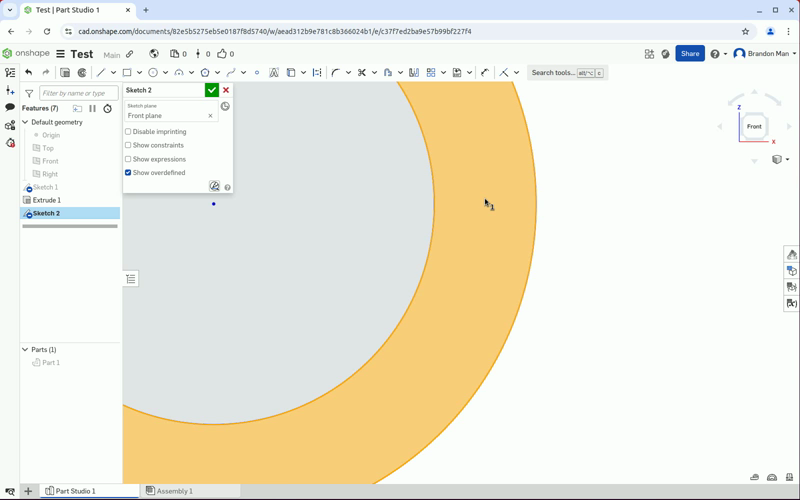
scroll(-6)
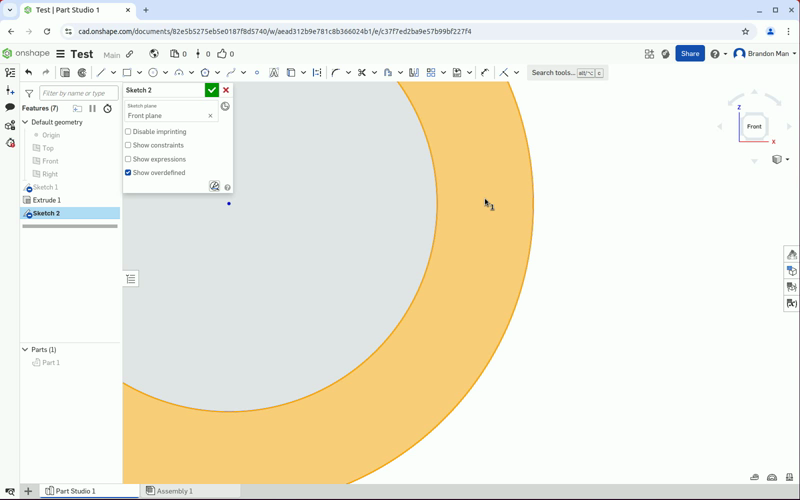
scroll(-6)
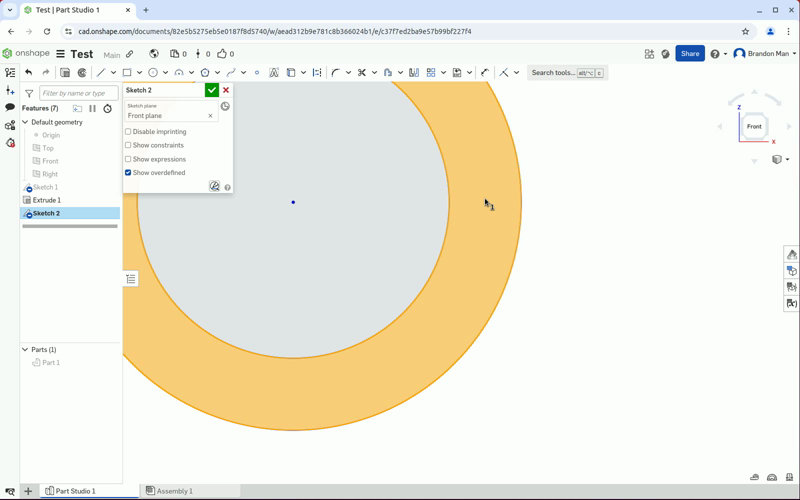
scroll(-6)
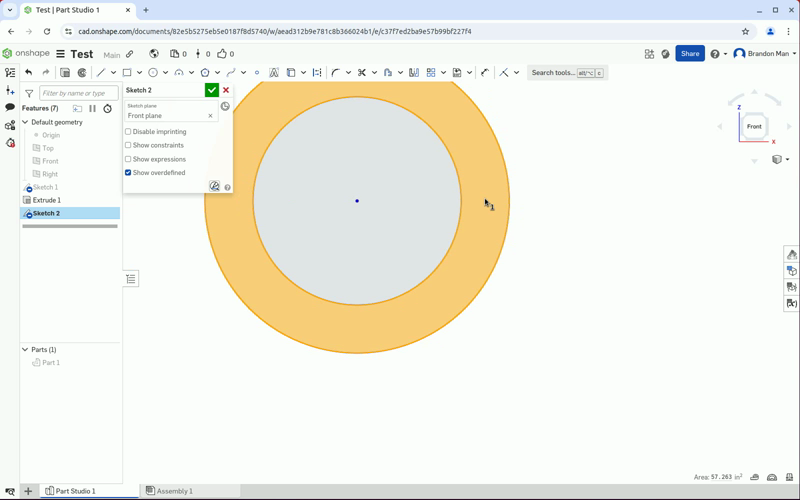
scroll(-6)
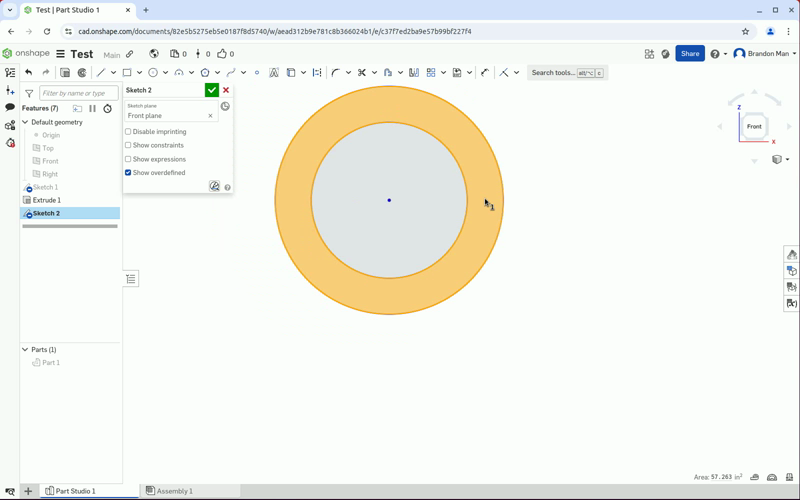
scroll(-6)
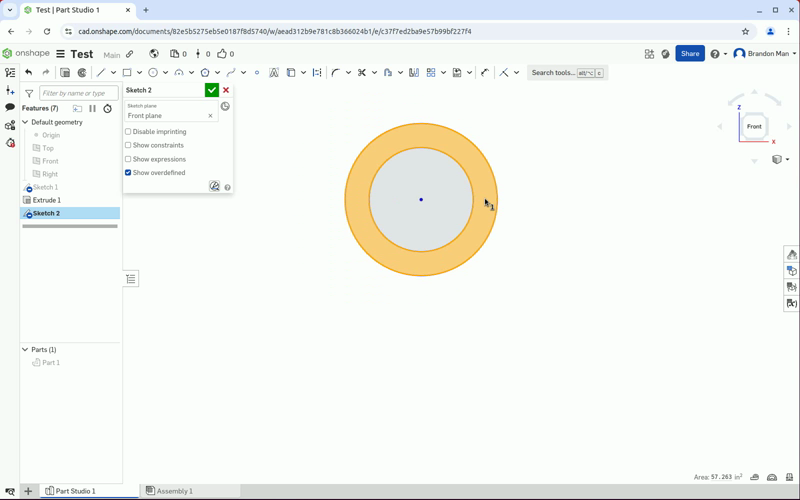
scroll(-6)
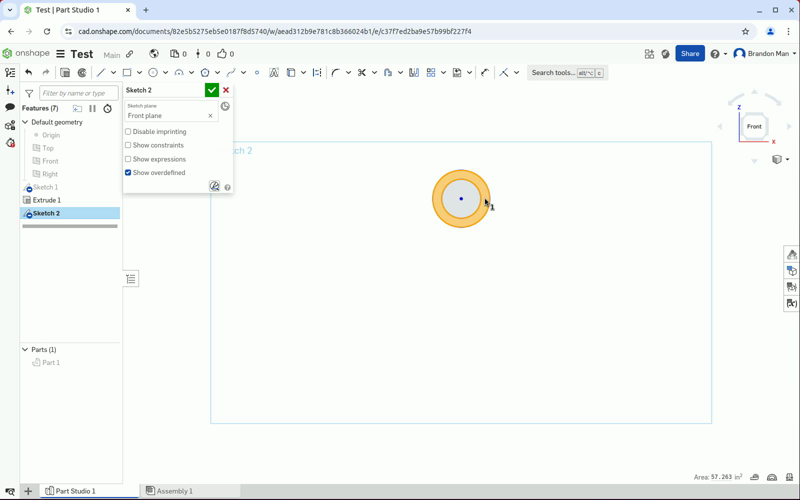
mouse_move(73, 352)
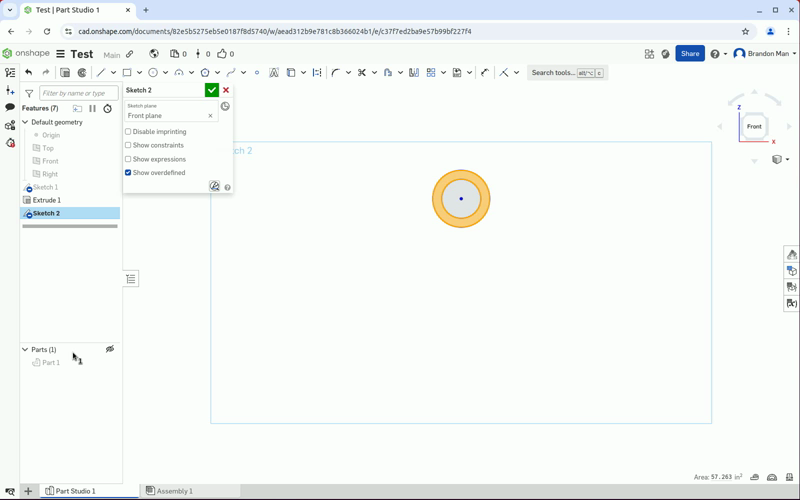
key(shift+y)
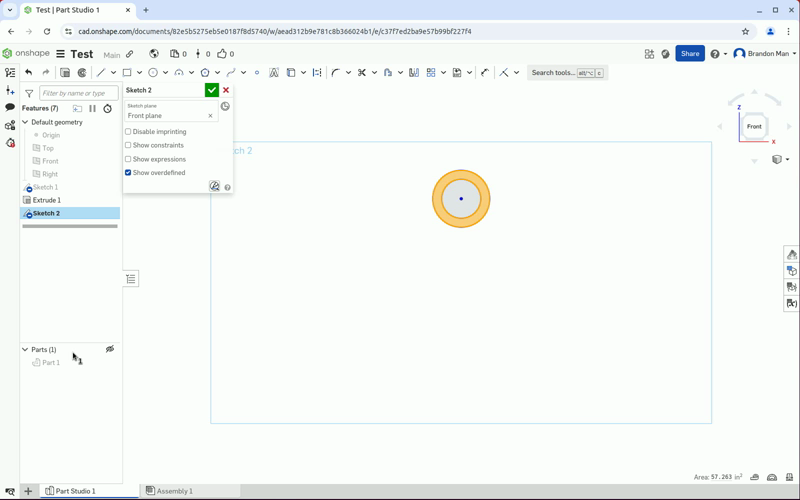
key(shift+e)
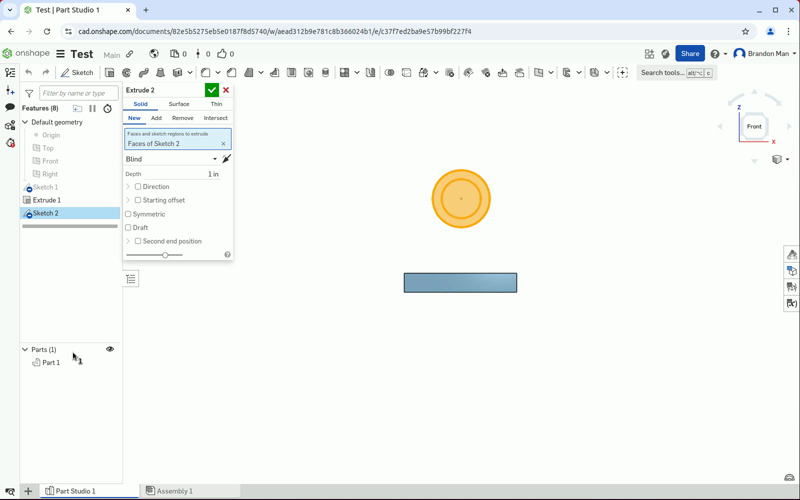
mouse_move(143, 106)
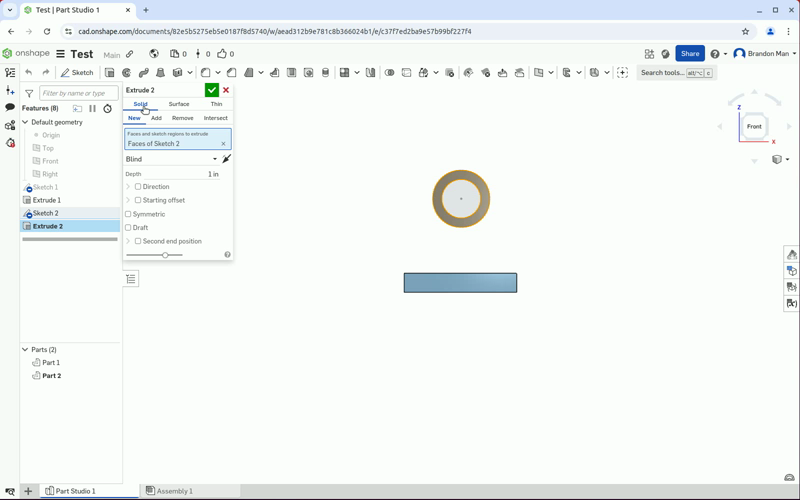
click(143, 106)
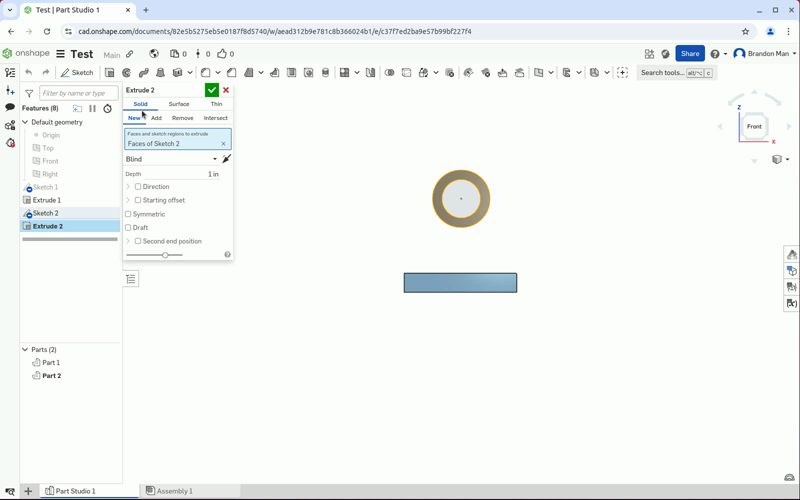
mouse_move(137, 120)
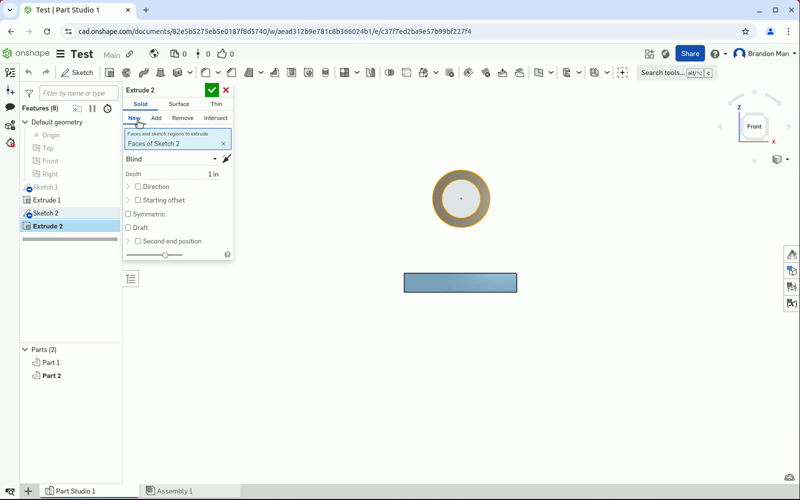
click(137, 120)
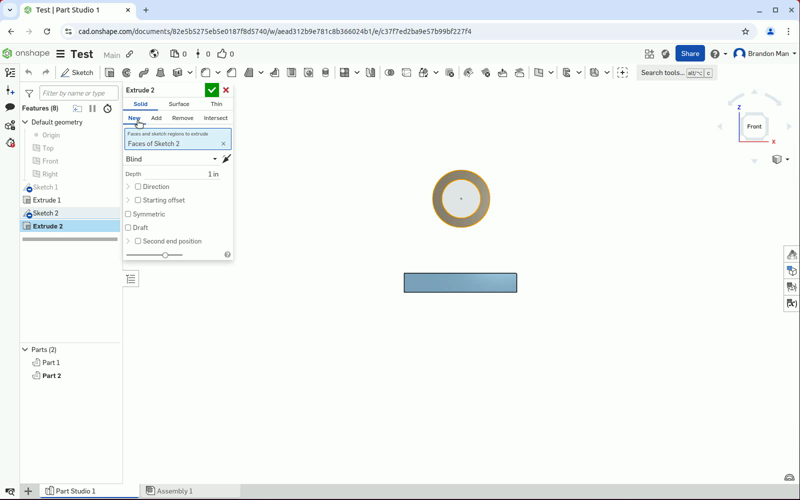
key(tab, 4)
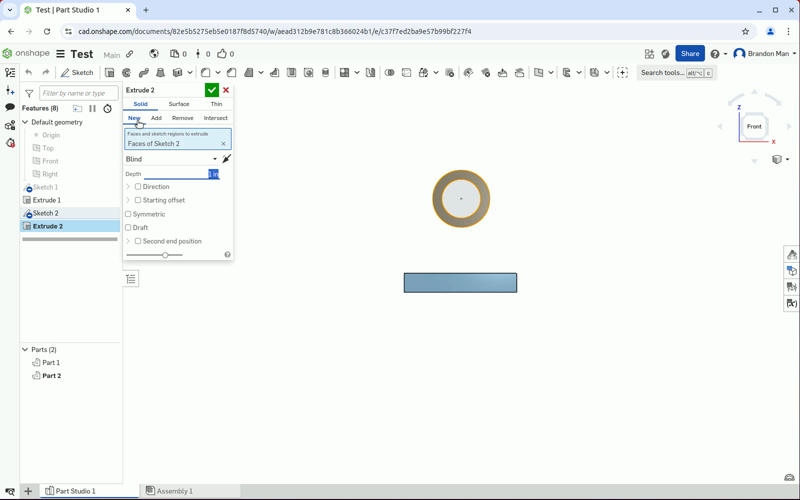
text(9.628)
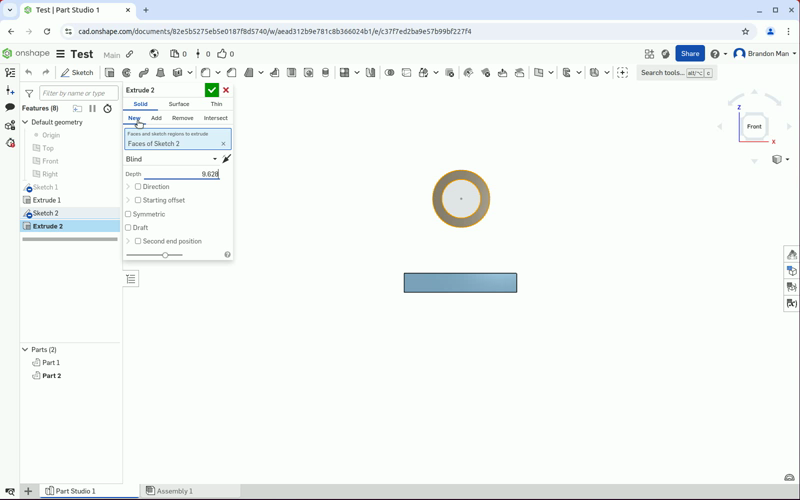
key(enter)
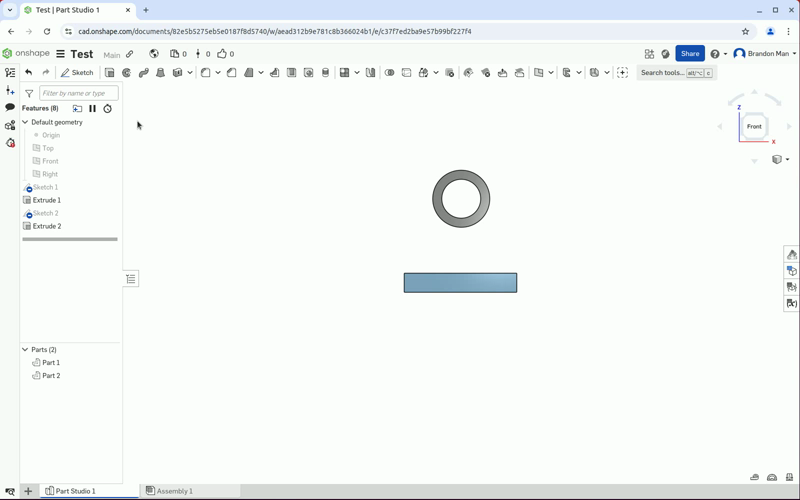
key(shift+h)
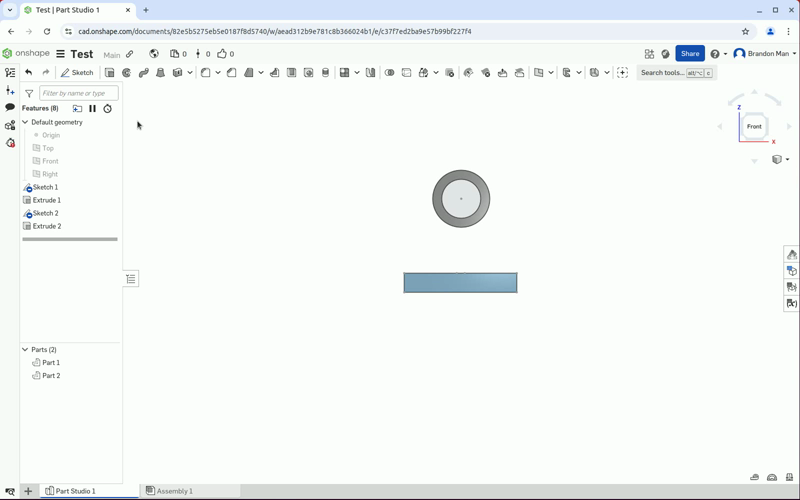
key(shift+h)
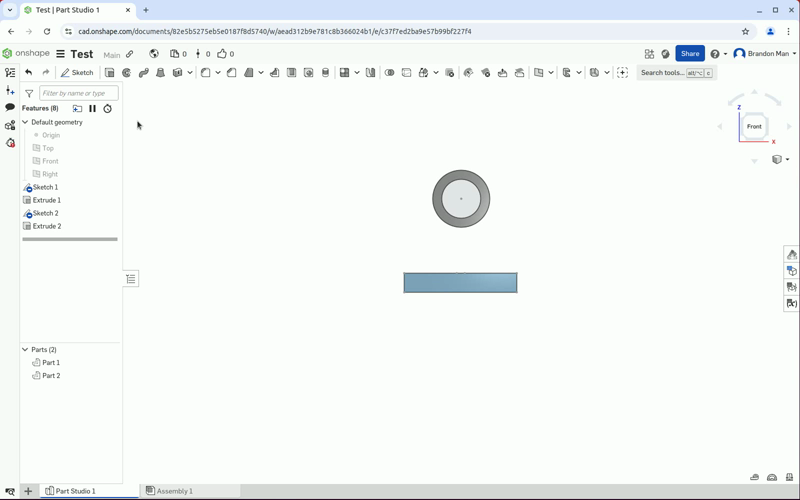
key(shift+7)
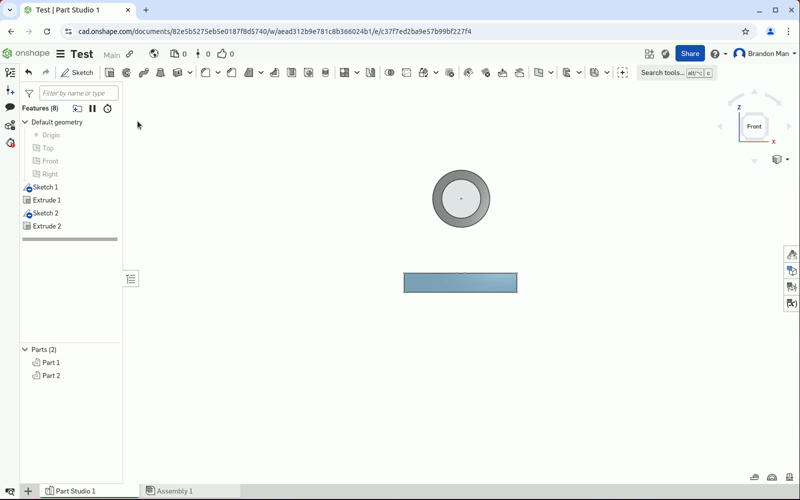
key(left, 2)
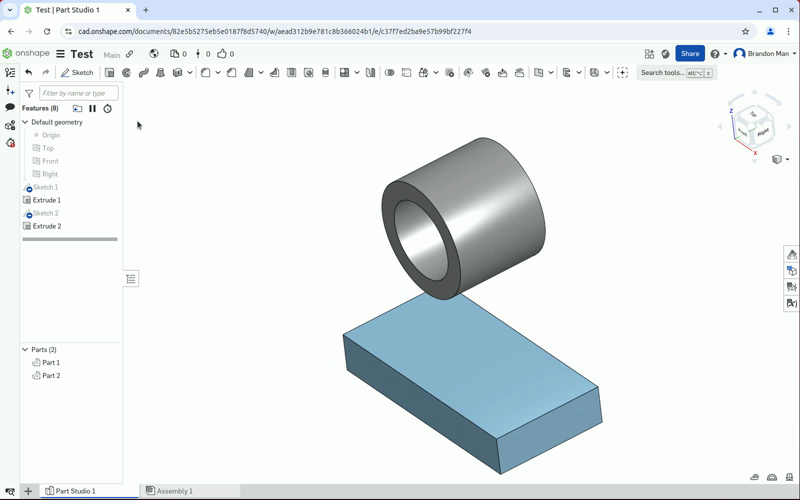
key(down, 2)
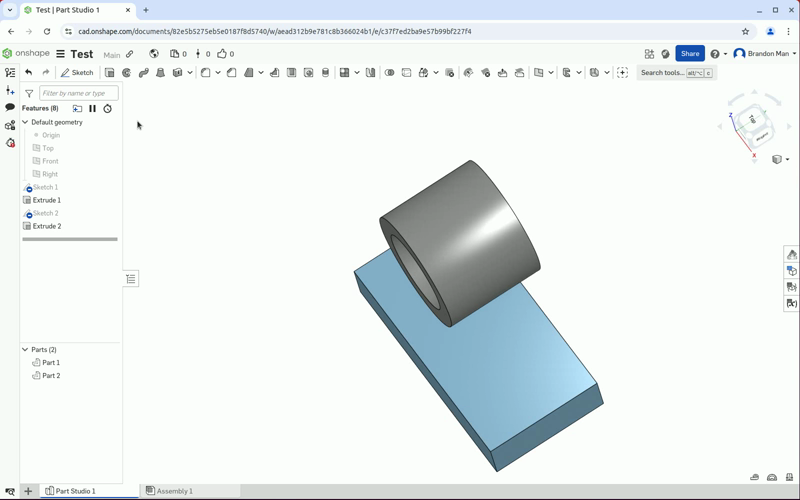
key(up, 2)
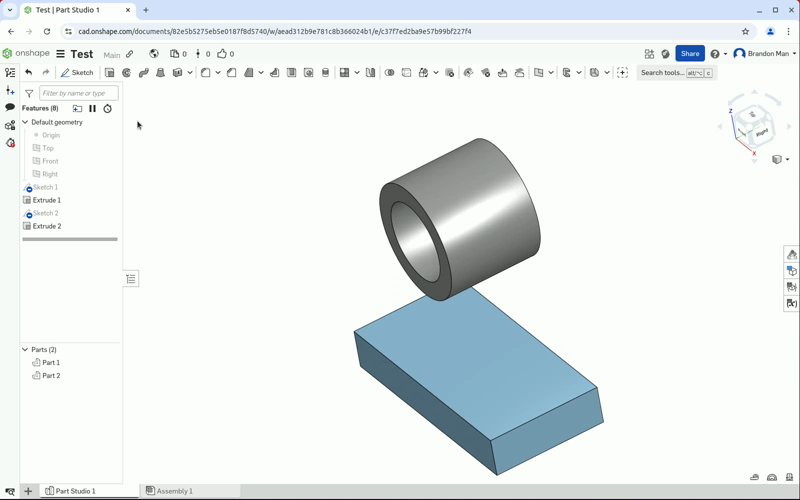
key(right, 2)
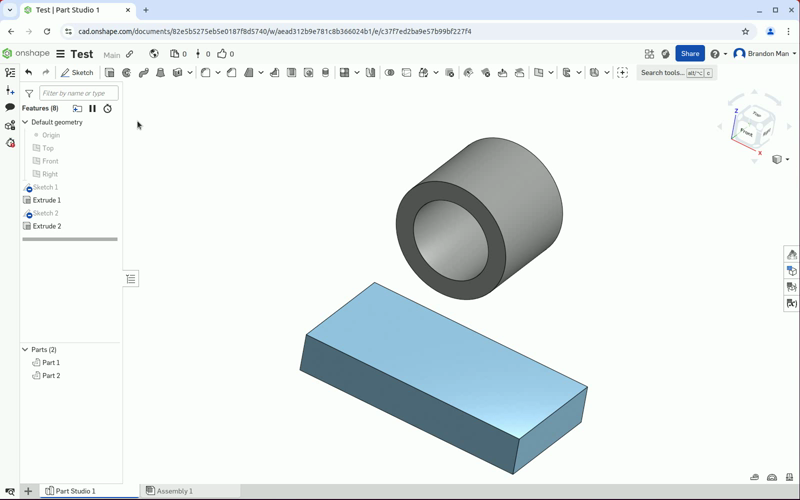
mouse_move(73, 189)
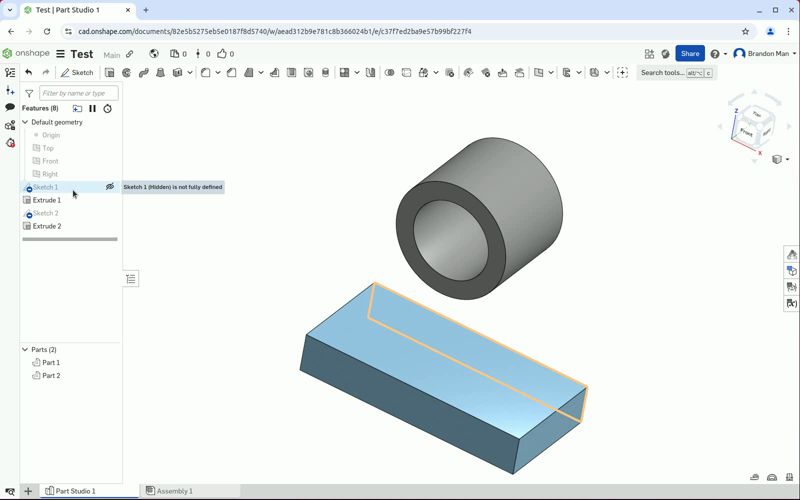
click(73, 189)